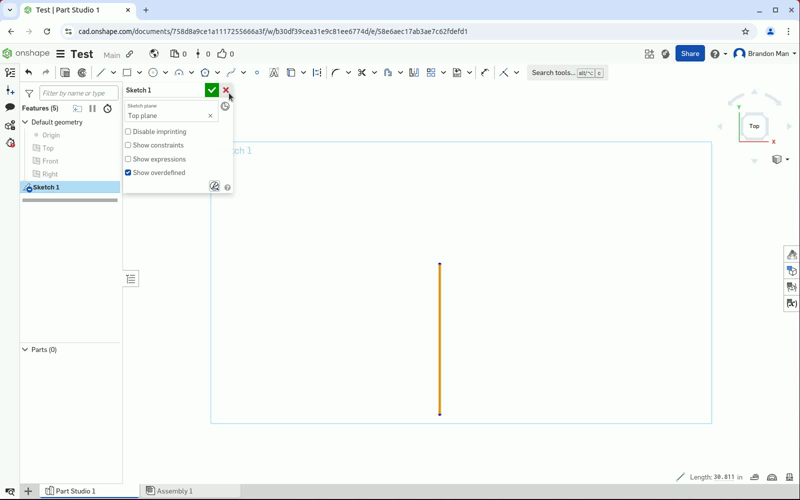
key(shift+h)
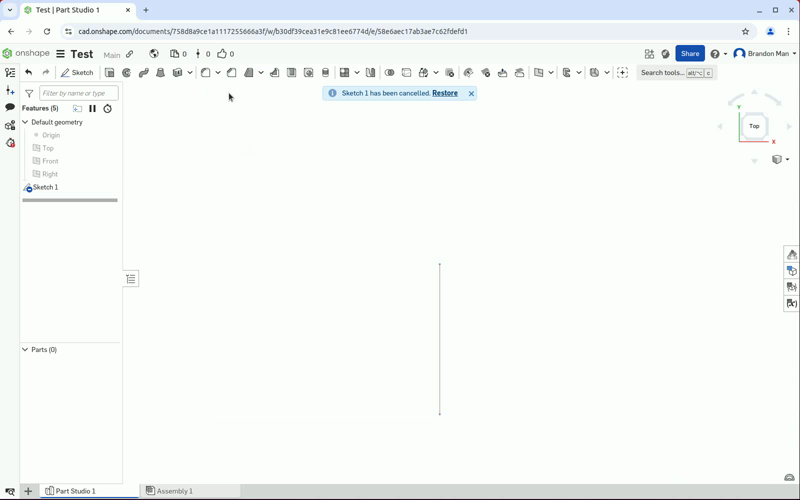
key(shift+s)
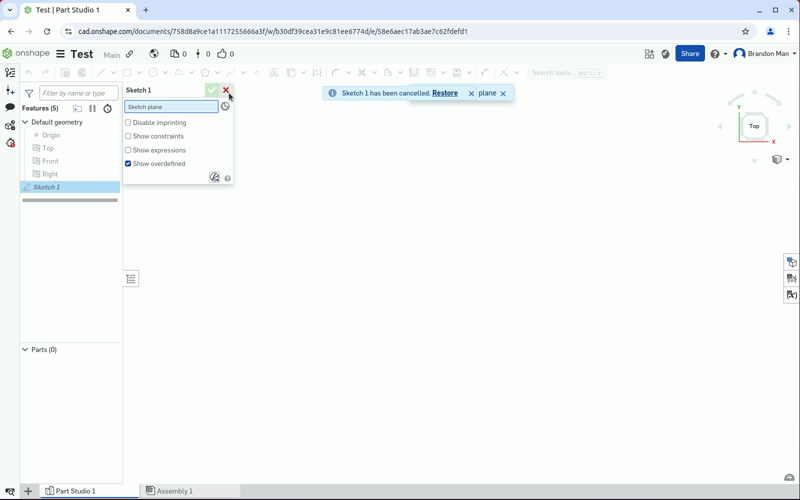
mouse_move(73, 150)
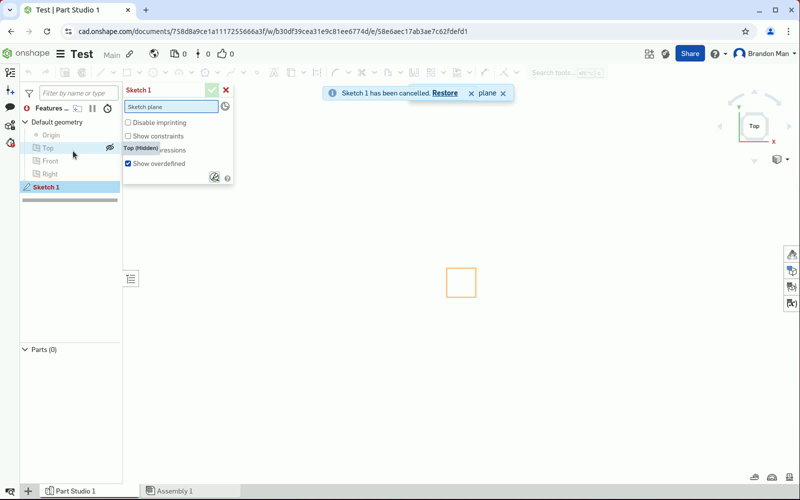
click(73, 150)
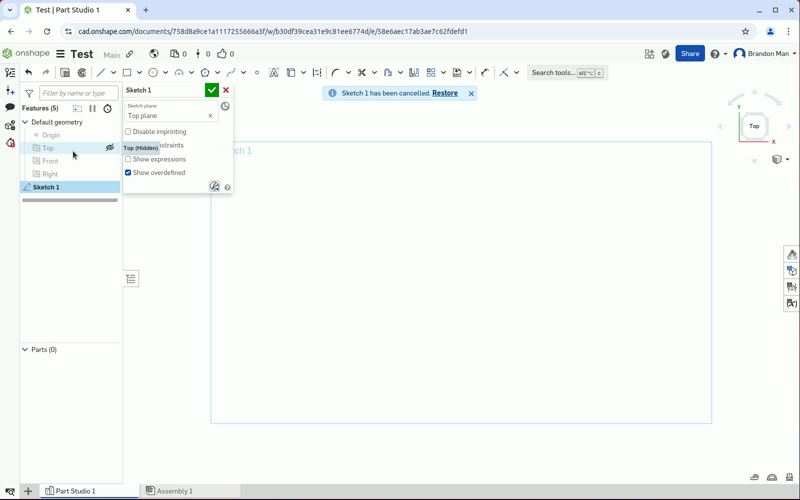
mouse_move(73, 352)
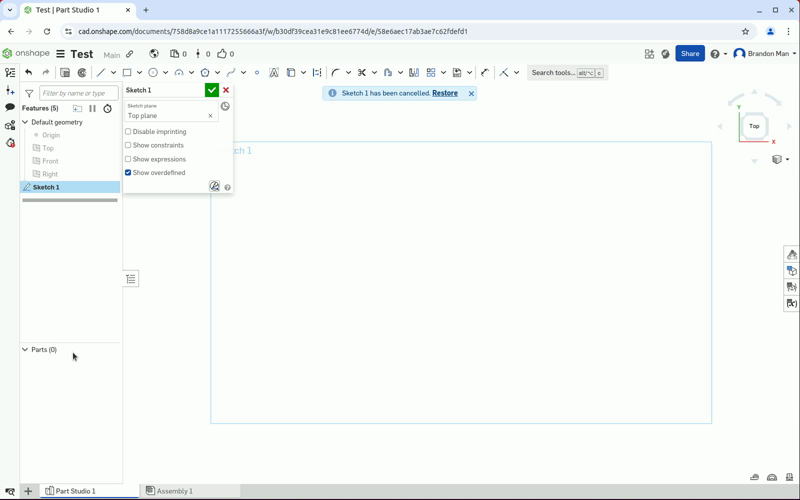
key(y)
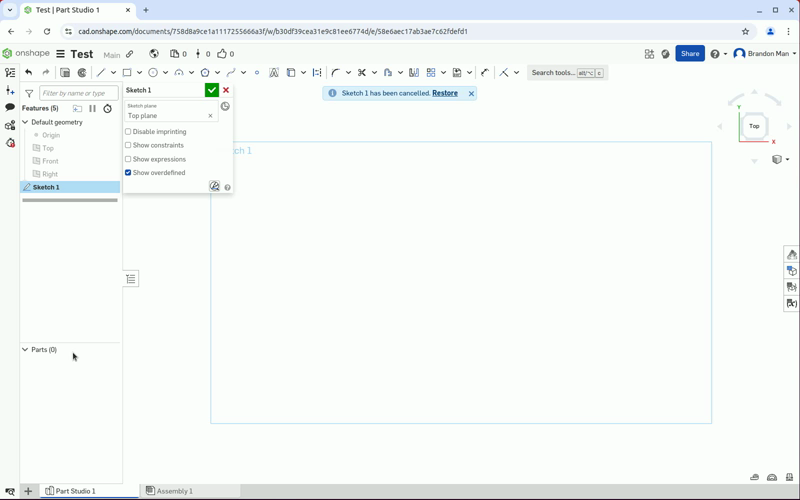
key(l)
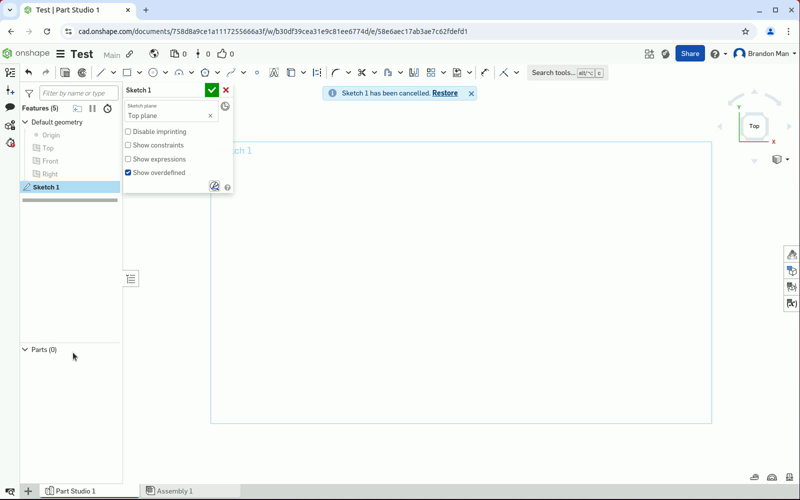
key_down(shift)
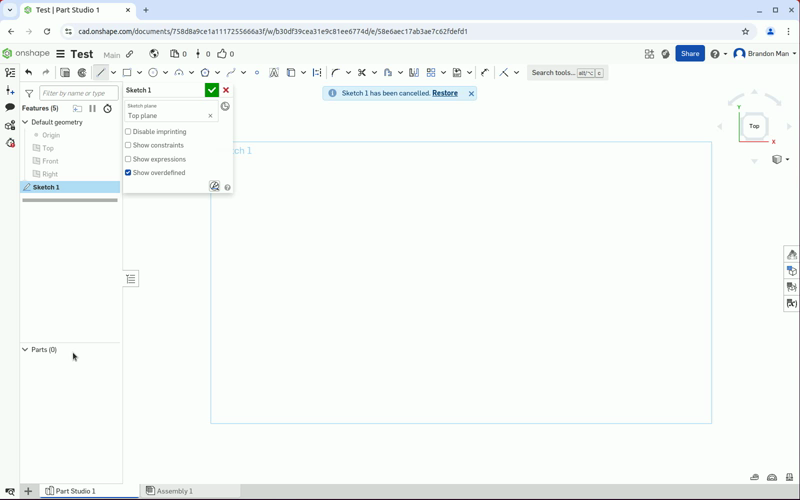
mouse_move(401, 395)
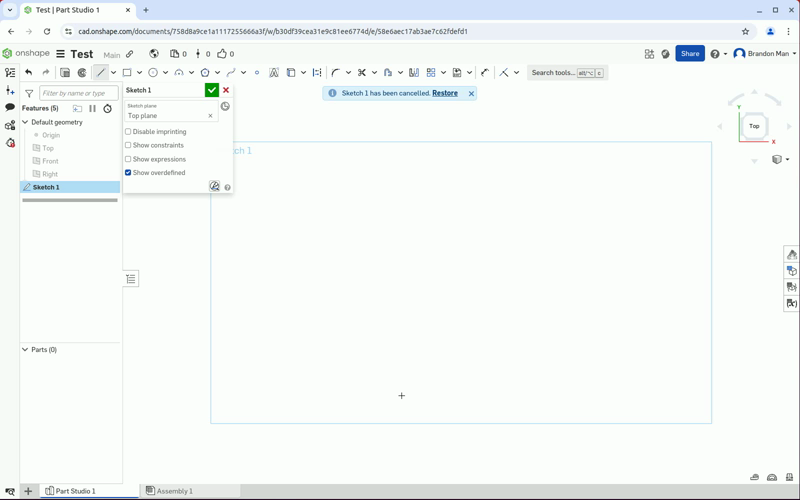
click(401, 395)
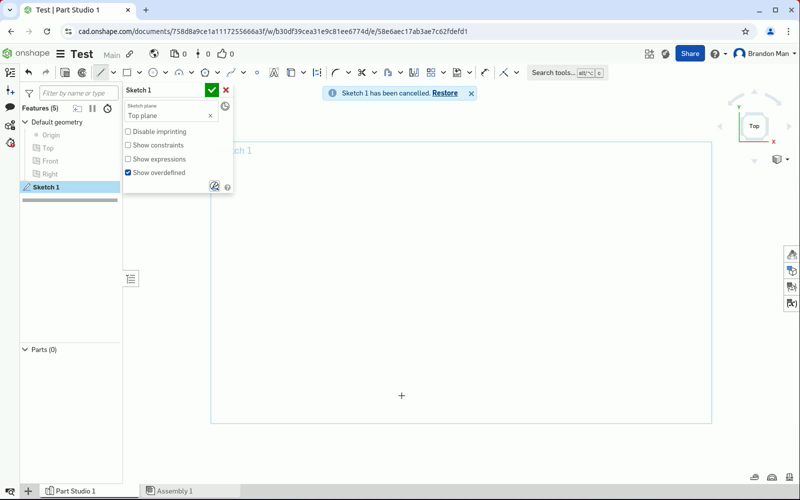
key_up(shift)
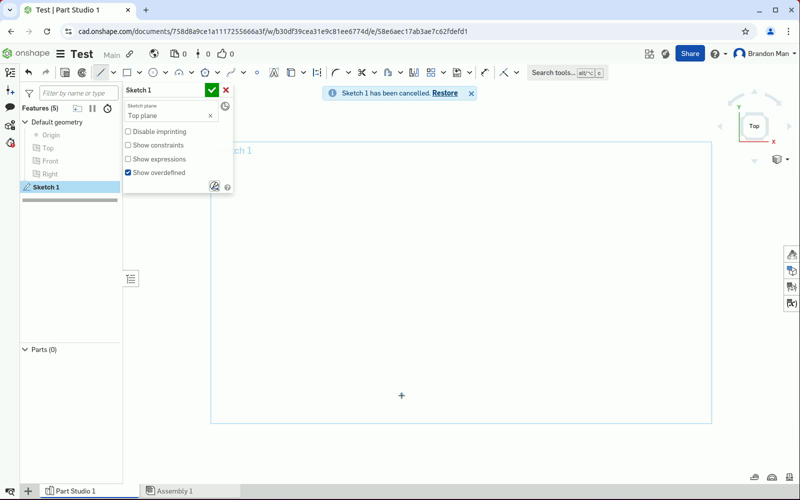
key_down(shift)
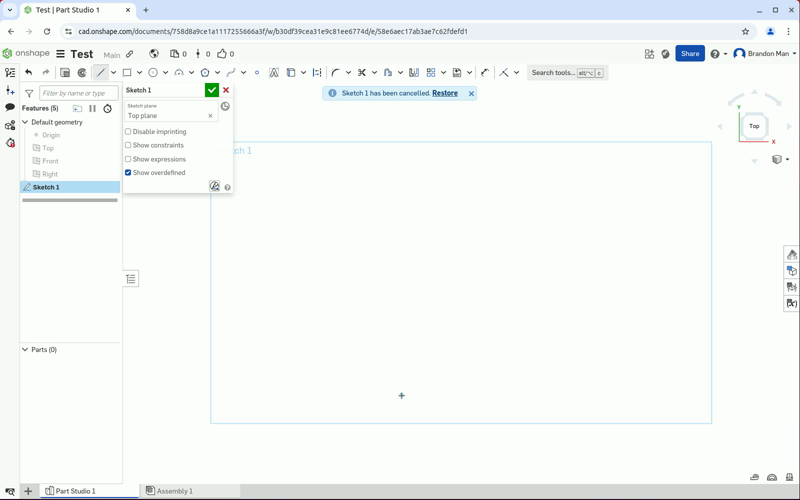
mouse_move(431, 395)
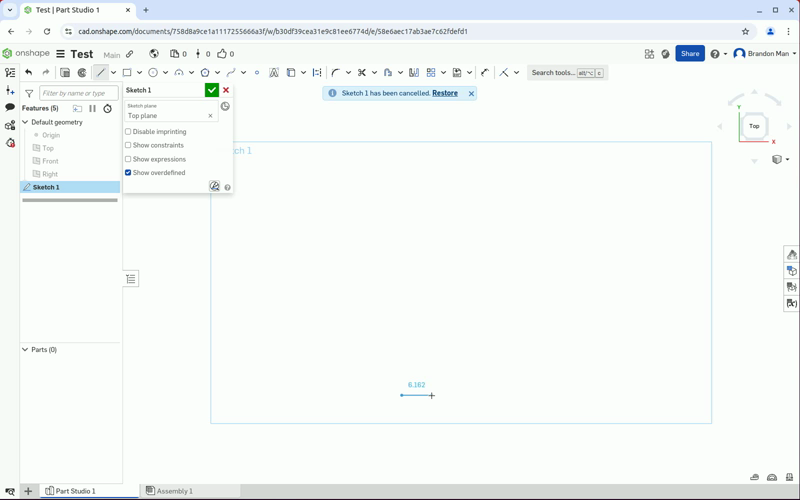
mouse_move(437, 395)
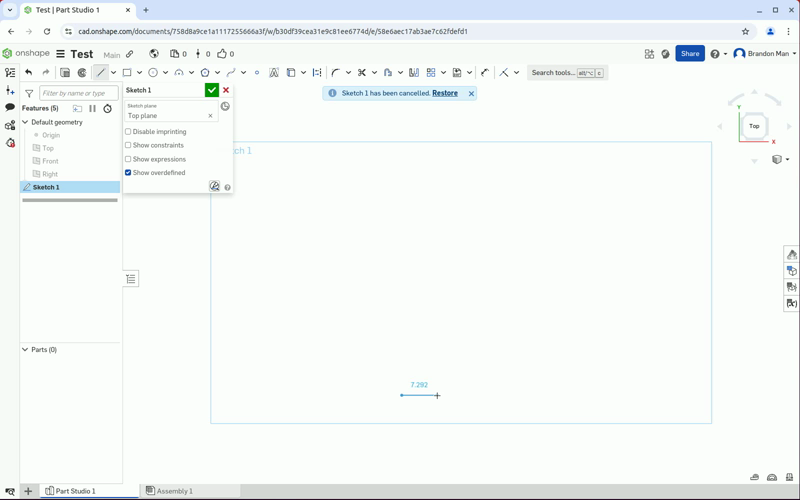
click(437, 395)
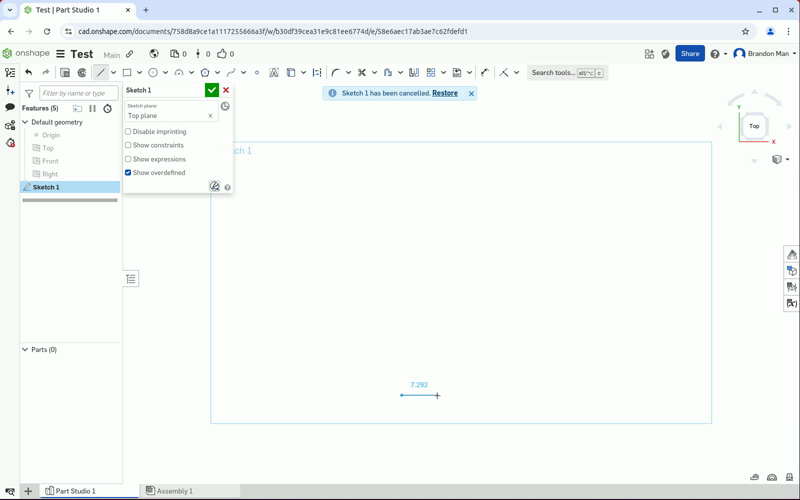
key_up(shift)
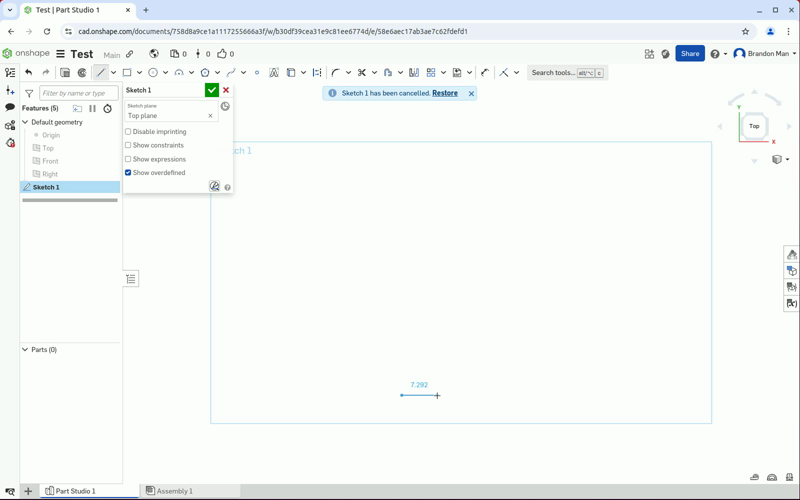
key_down(shift)
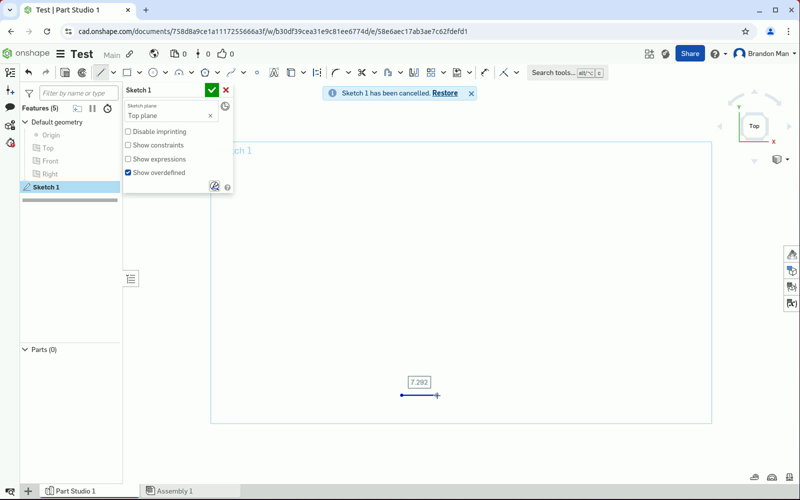
mouse_move(467, 395)
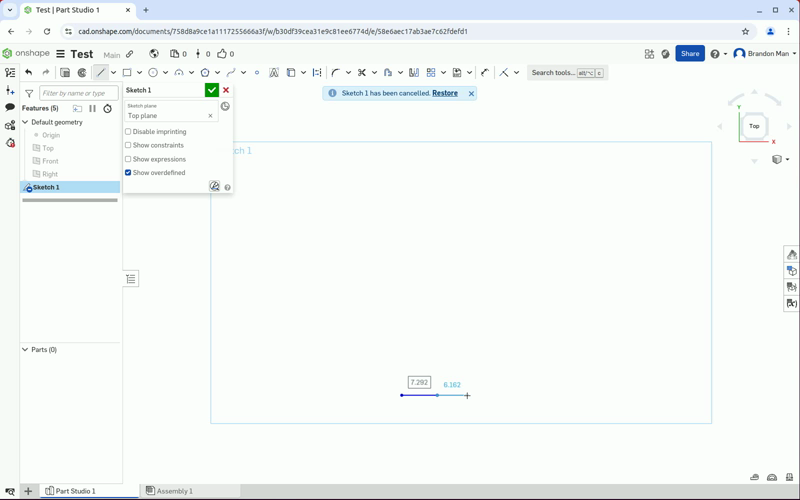
mouse_move(437, 367)
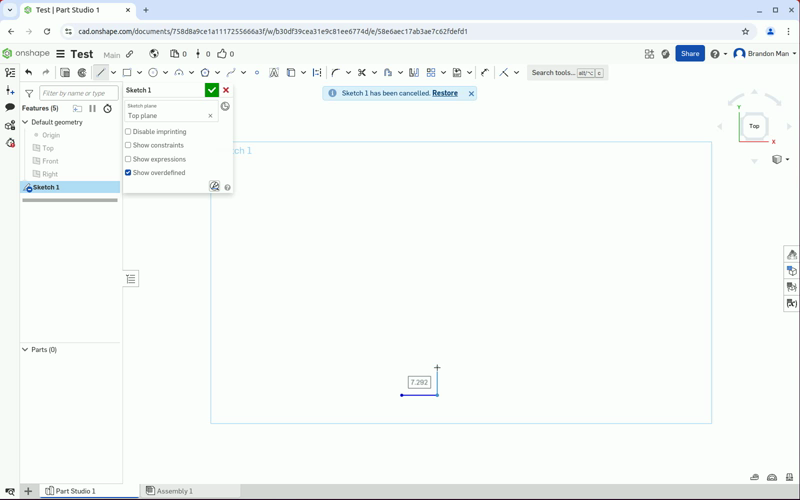
click(437, 367)
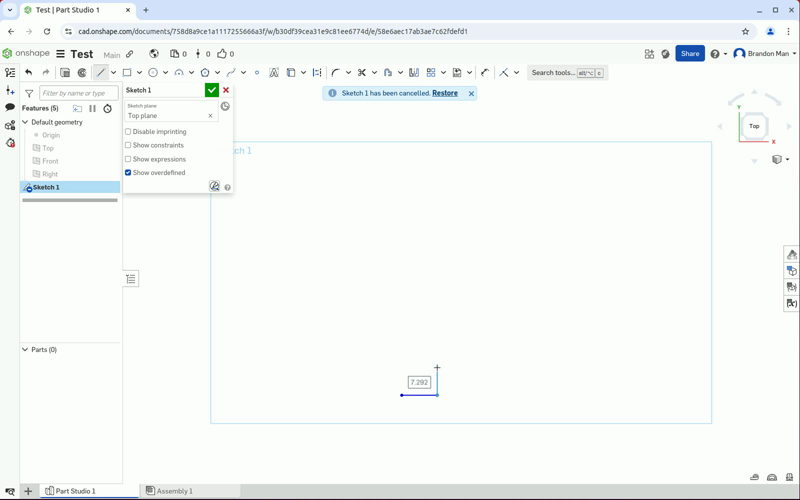
key_up(shift)
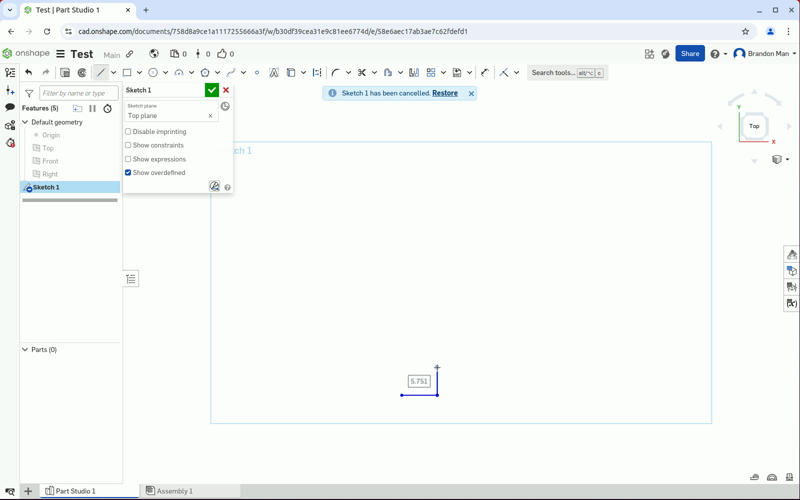
key_down(shift)
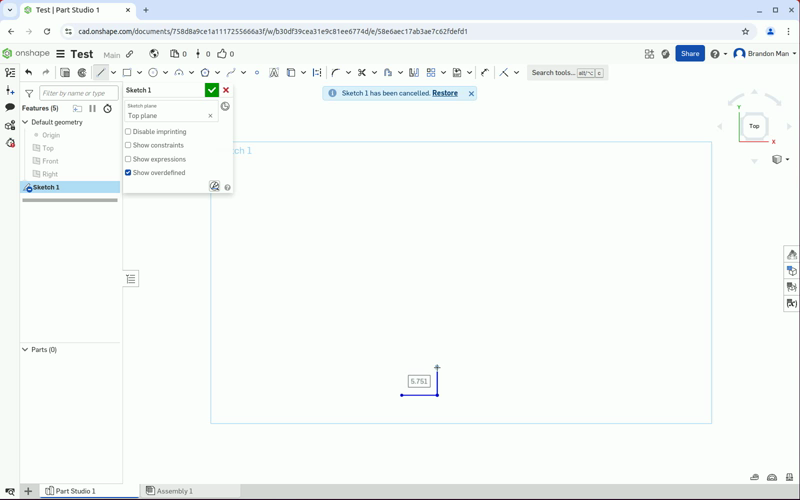
mouse_move(467, 367)
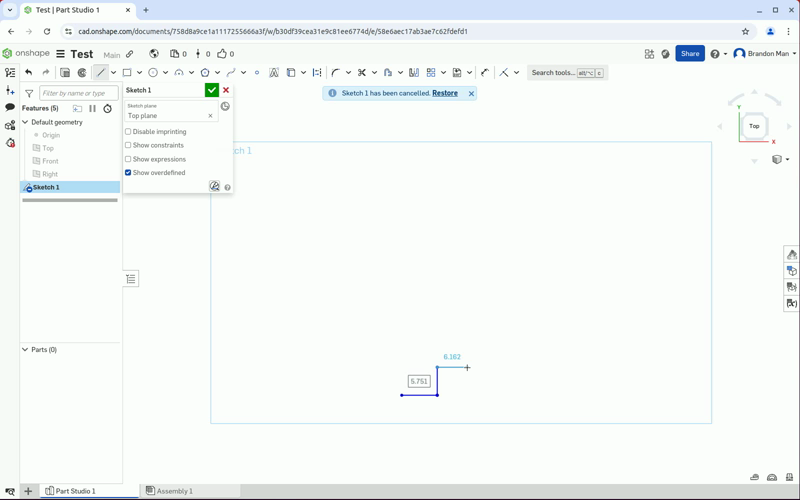
mouse_move(484, 367)
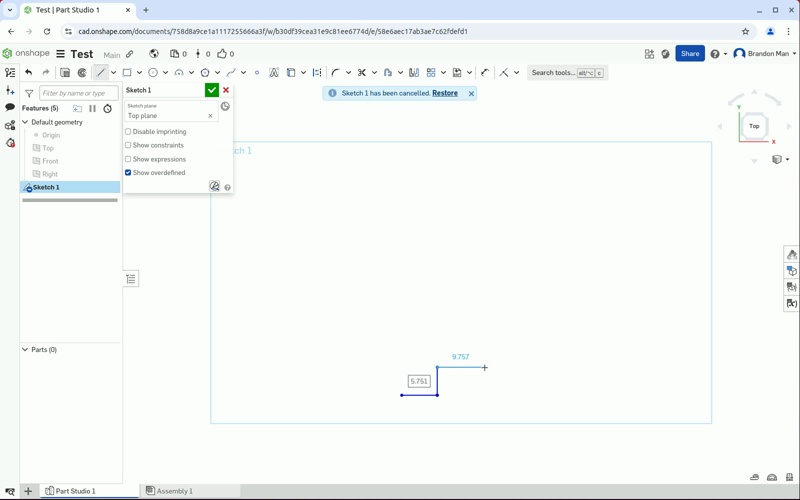
click(484, 367)
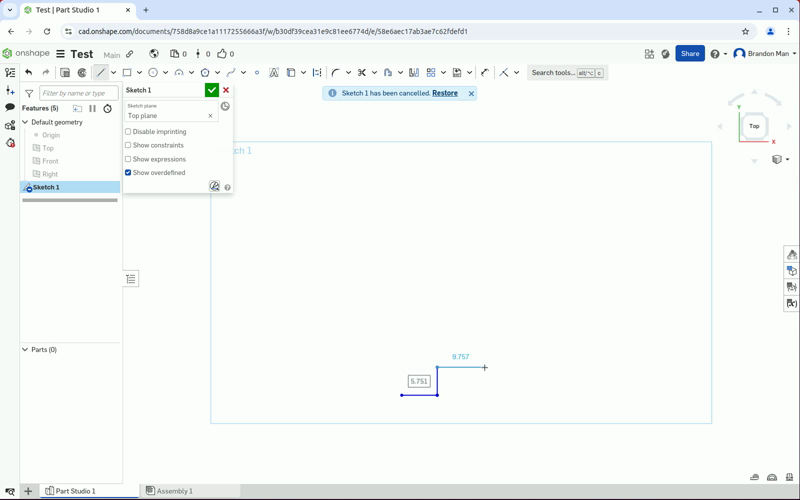
key_up(shift)
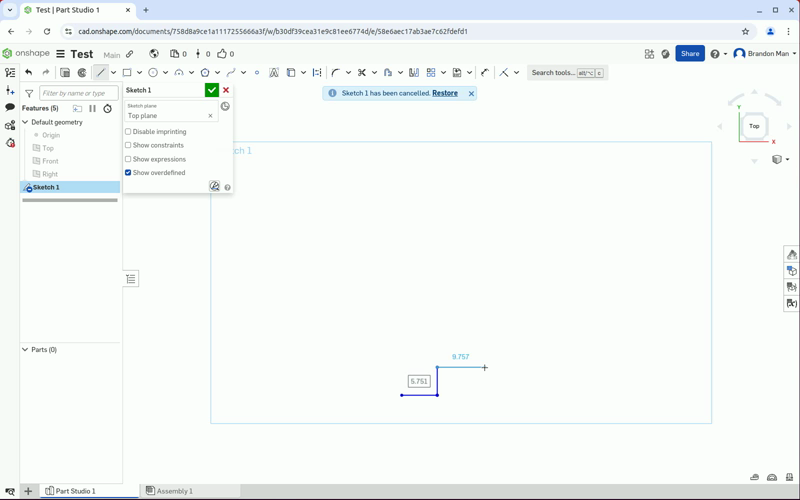
key_down(shift)
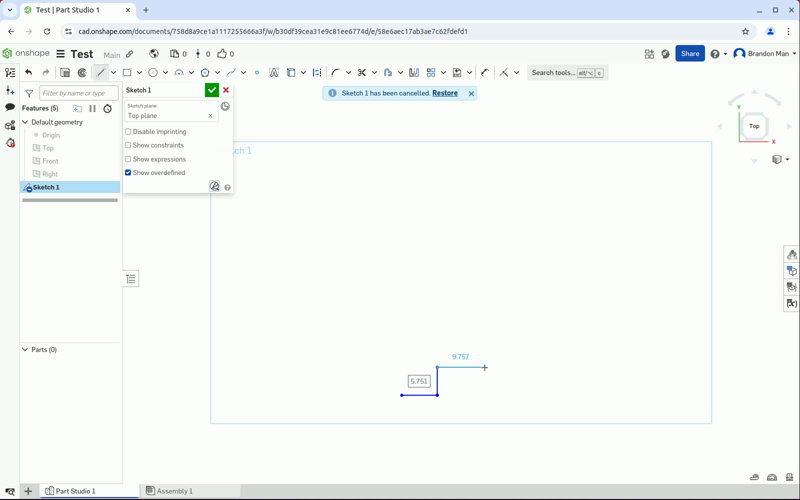
mouse_move(514, 367)
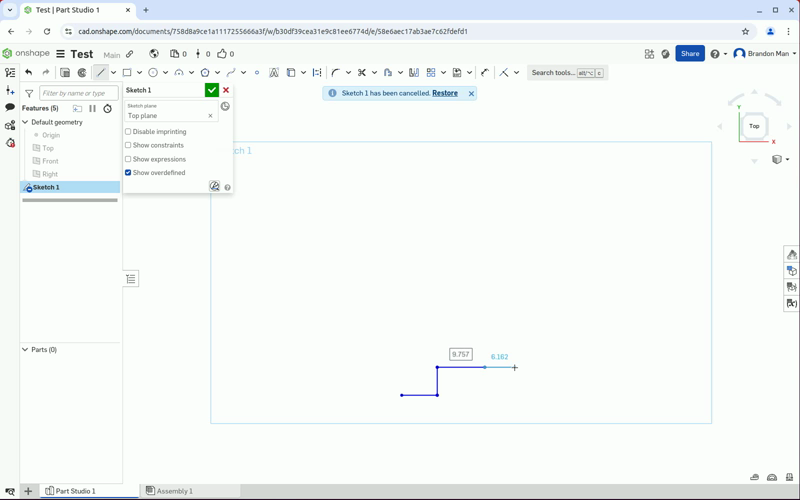
mouse_move(484, 395)
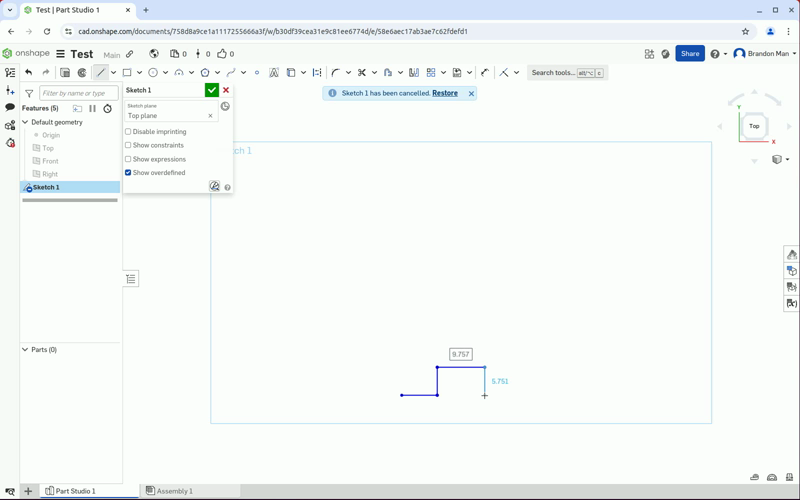
click(484, 395)
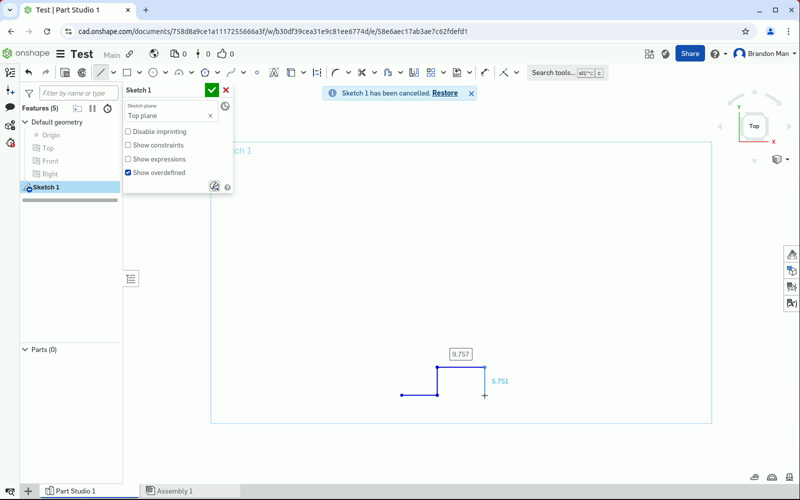
key_up(shift)
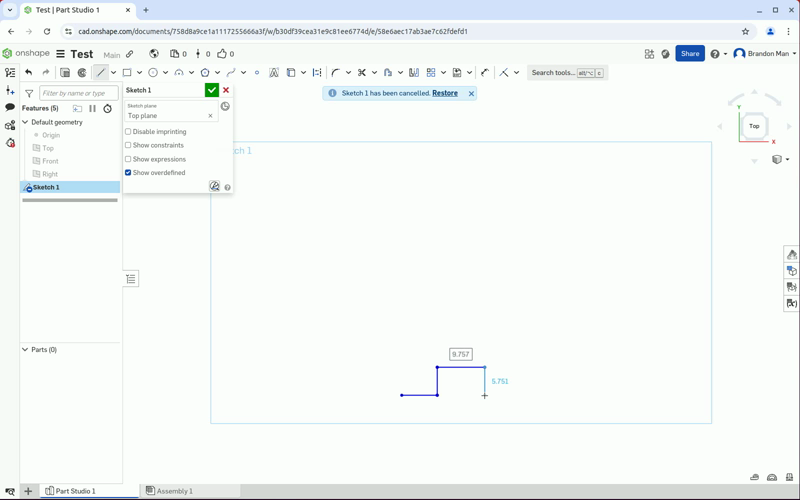
key_down(shift)
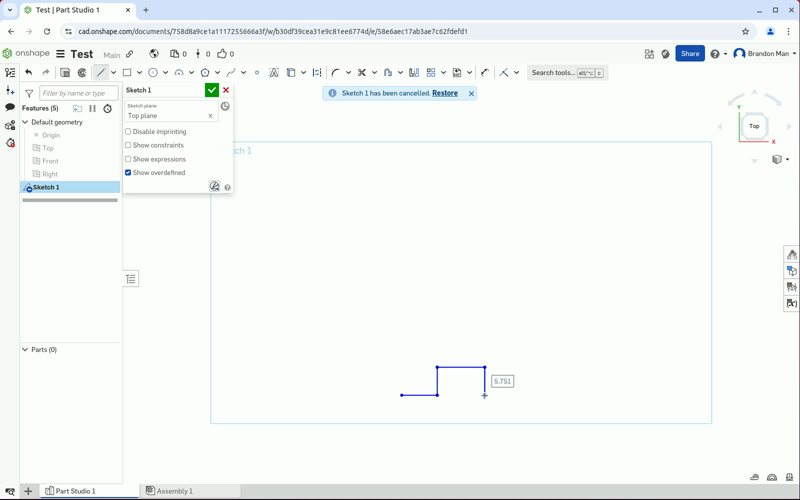
mouse_move(514, 395)
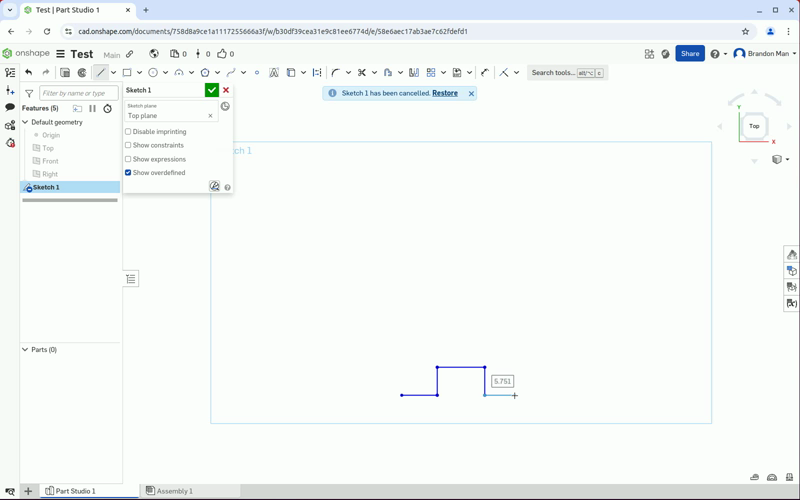
mouse_move(517, 395)
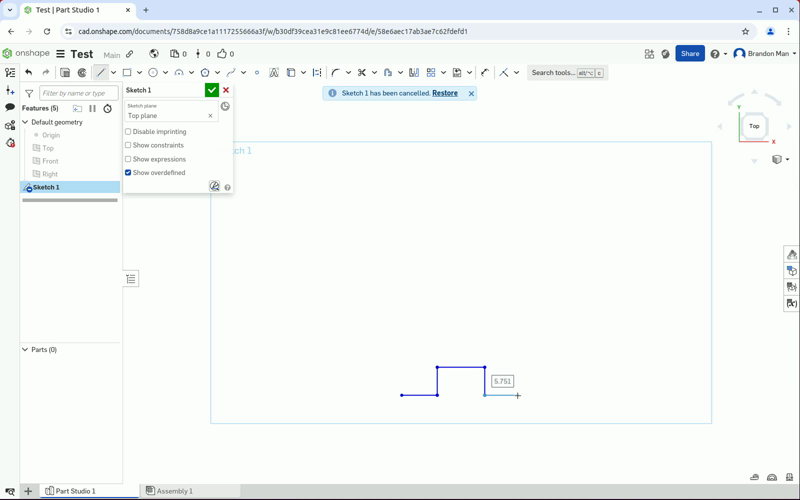
click(517, 395)
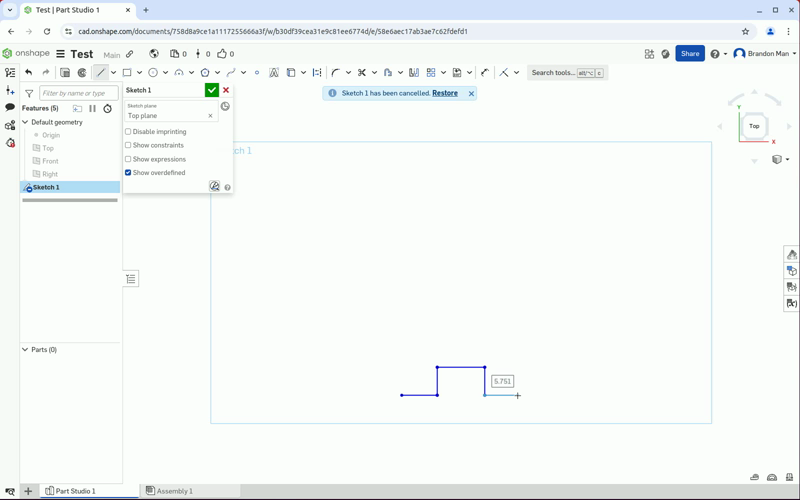
key_up(shift)
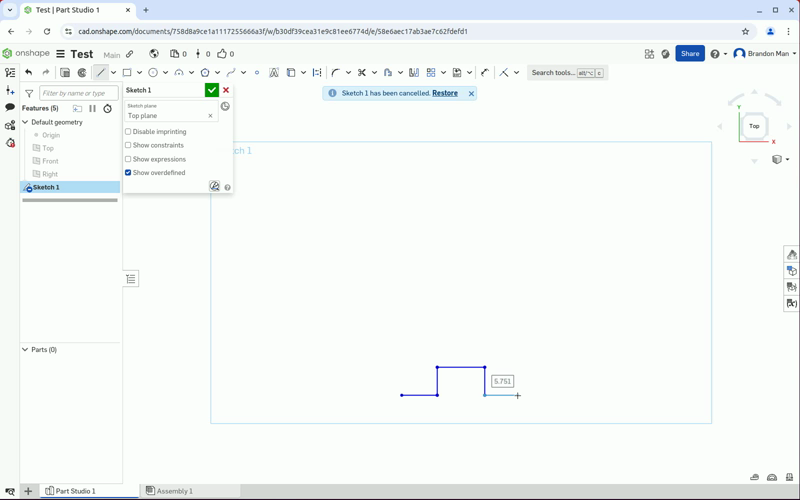
key_down(shift)
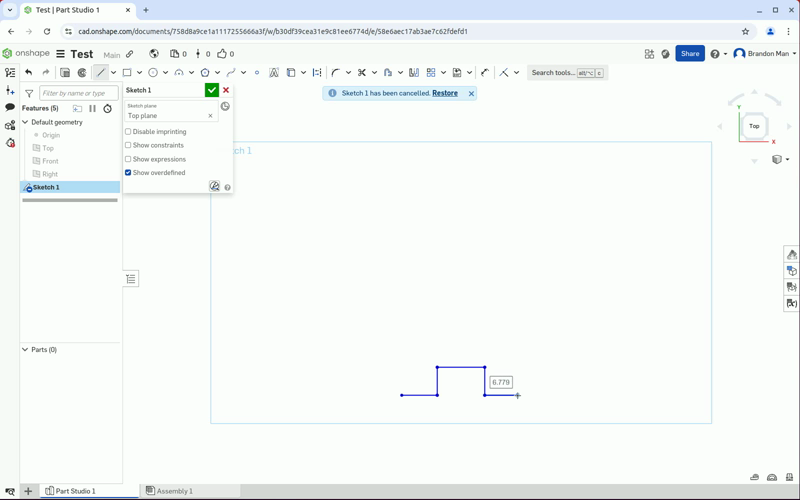
mouse_move(517, 171)
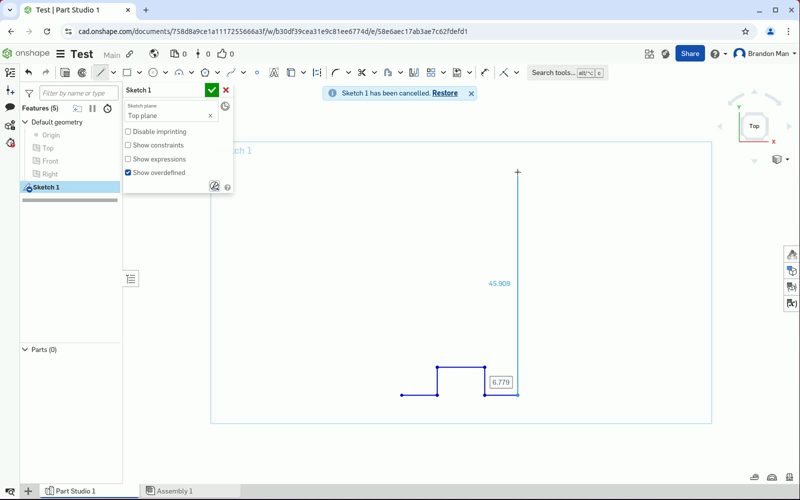
click(517, 171)
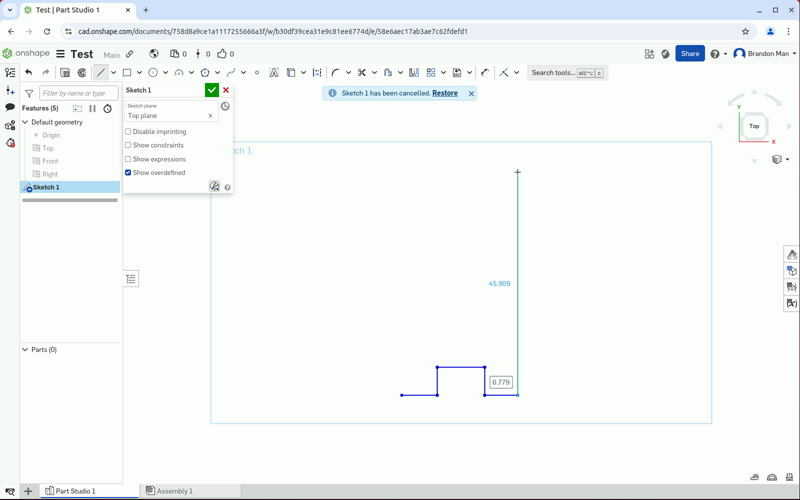
key_up(shift)
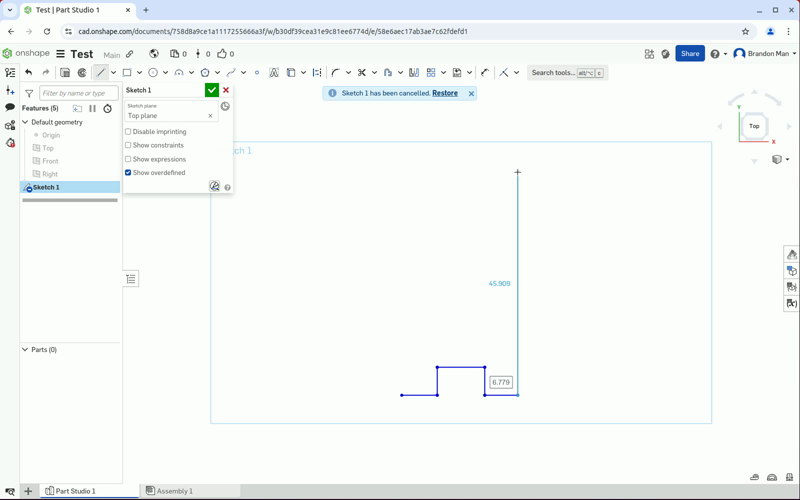
key_down(shift)
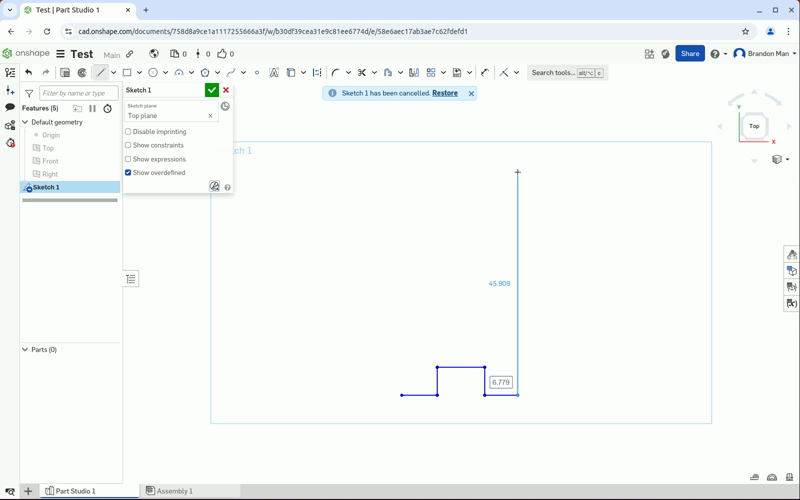
mouse_move(401, 171)
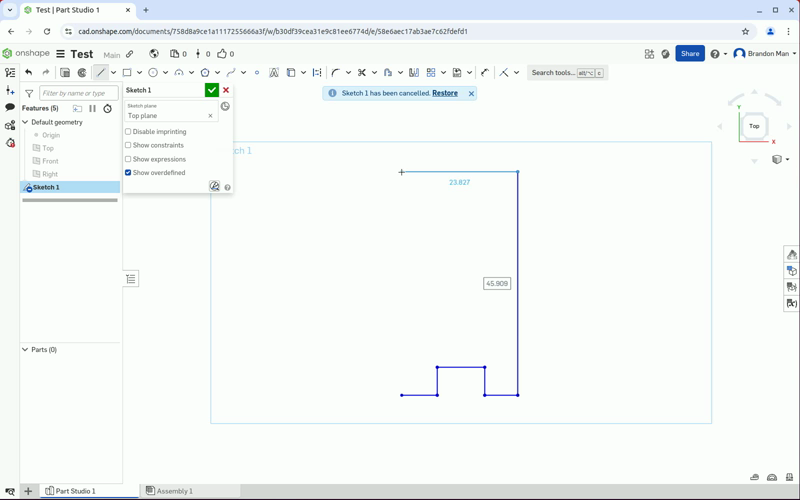
click(401, 171)
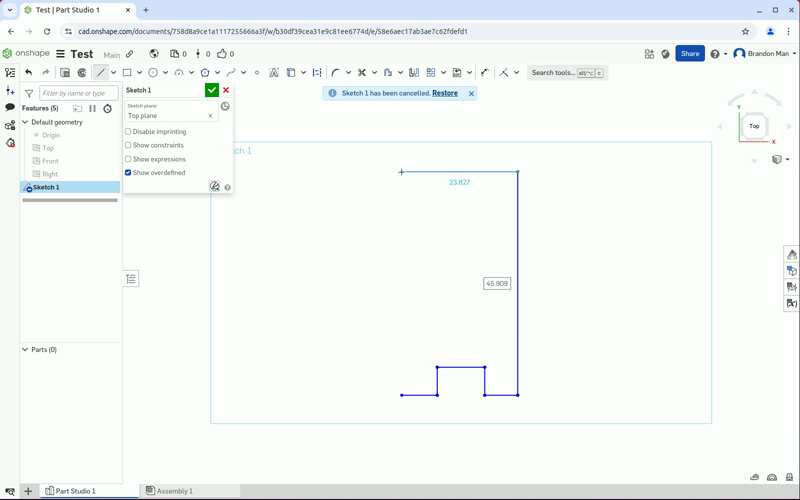
key_up(shift)
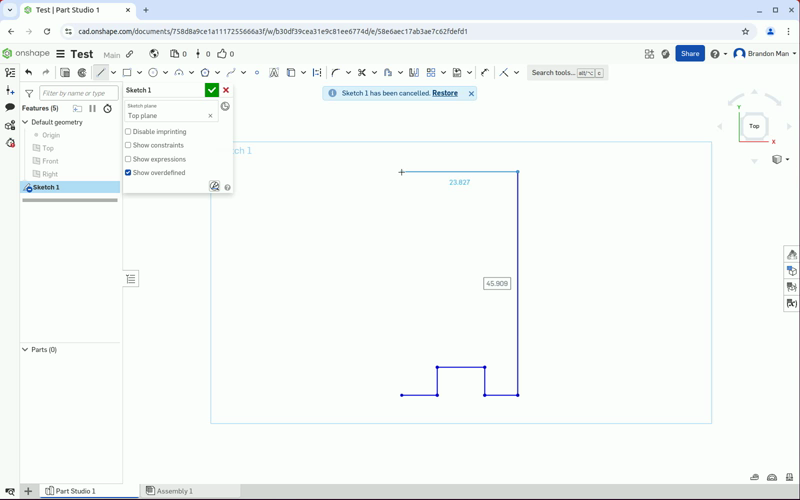
key_down(shift)
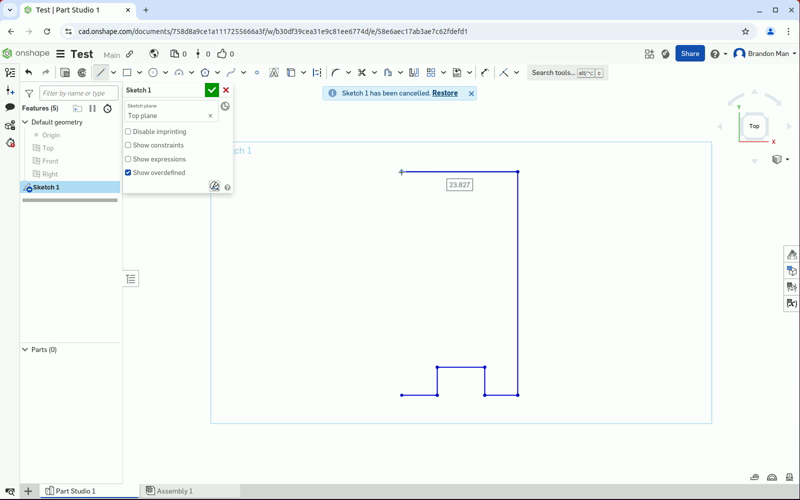
mouse_move(401, 395)
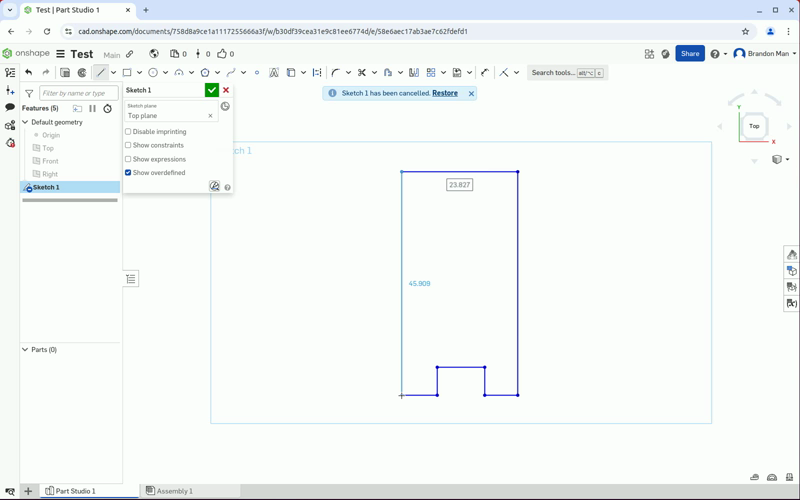
key_up(shift)
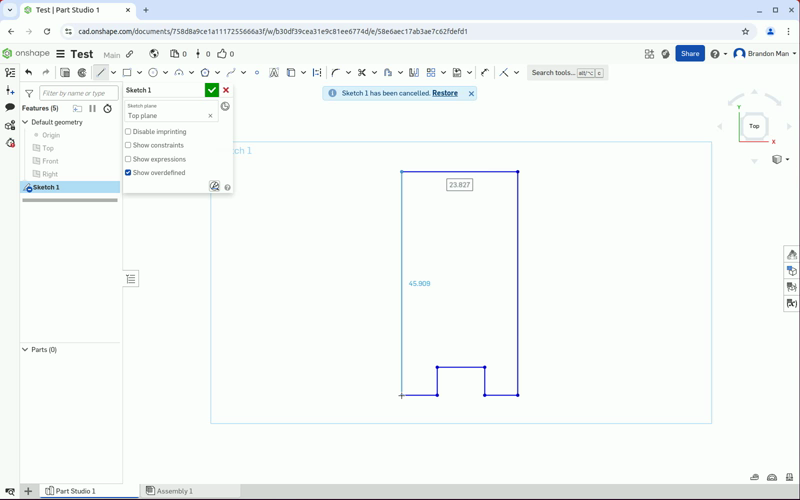
click(401, 395)
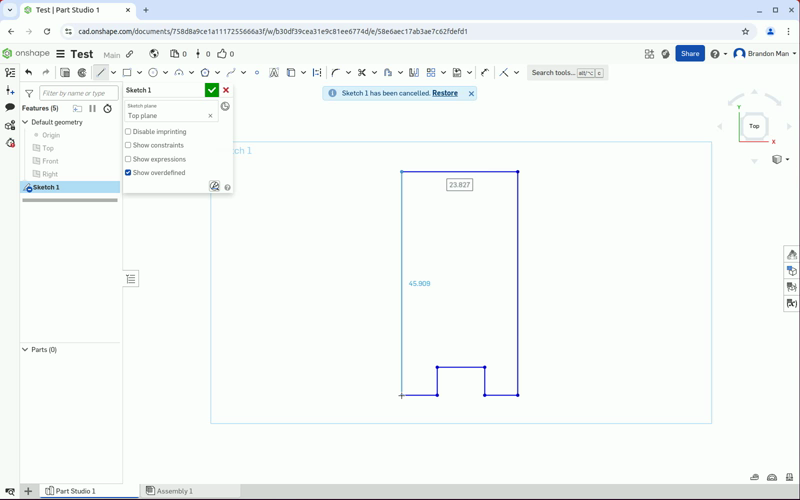
key(esc)
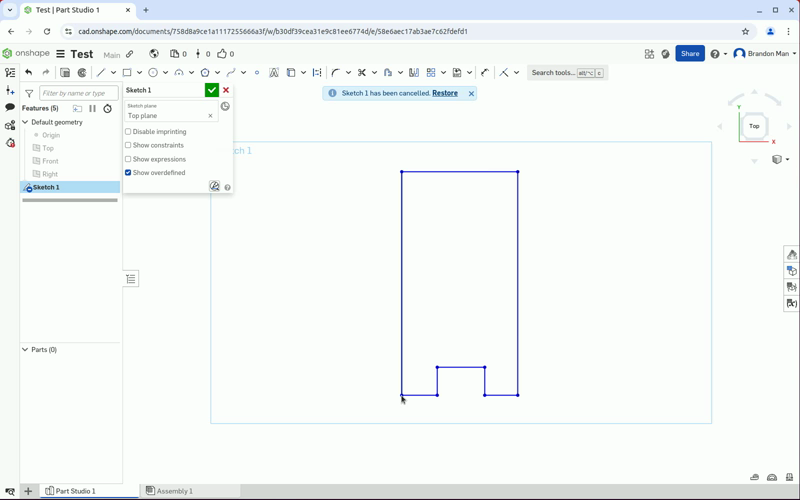
mouse_move(472, 194)
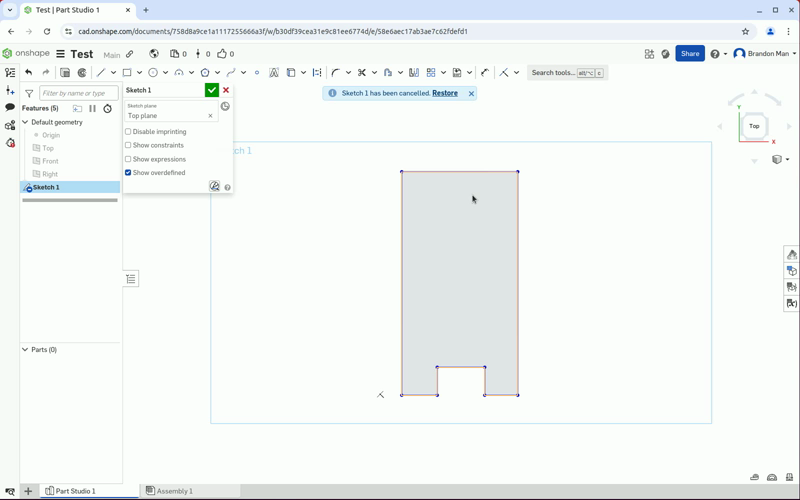
click(472, 194)
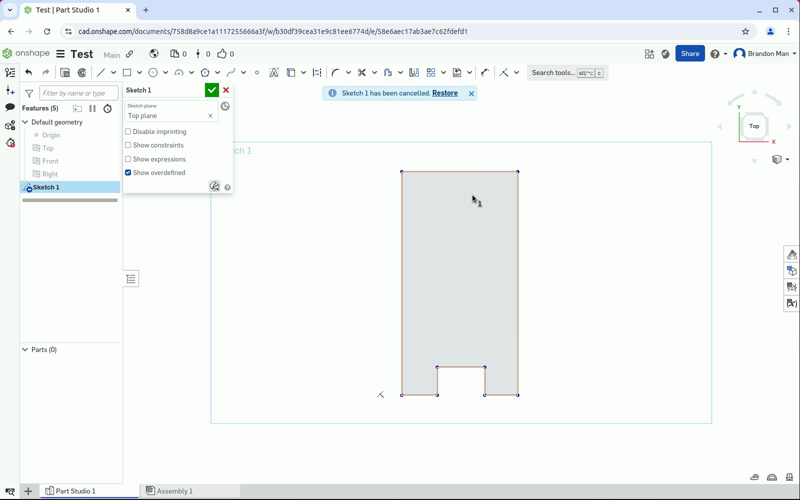
mouse_move(73, 352)
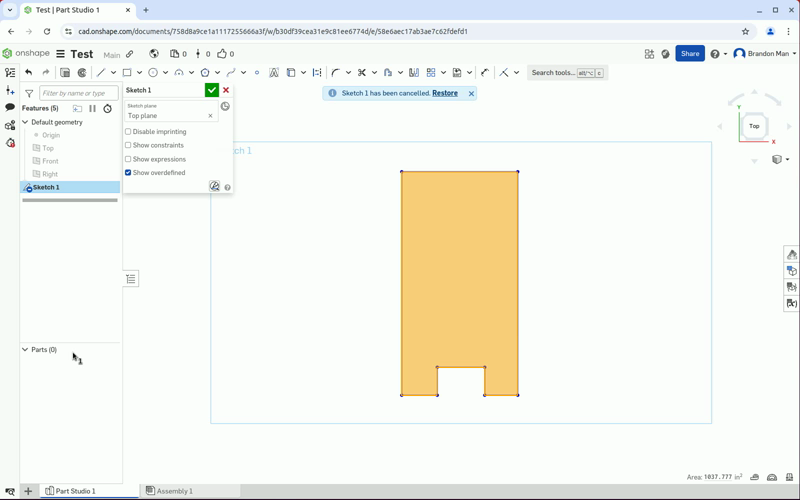
key(shift+y)
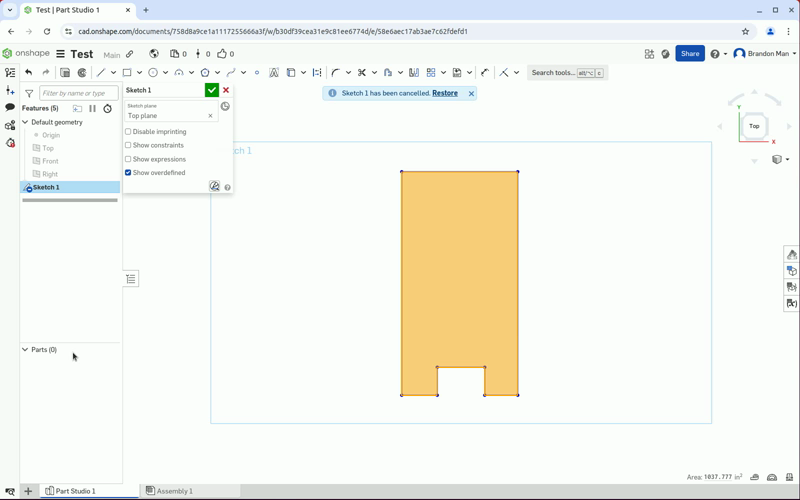
key(shift+e)
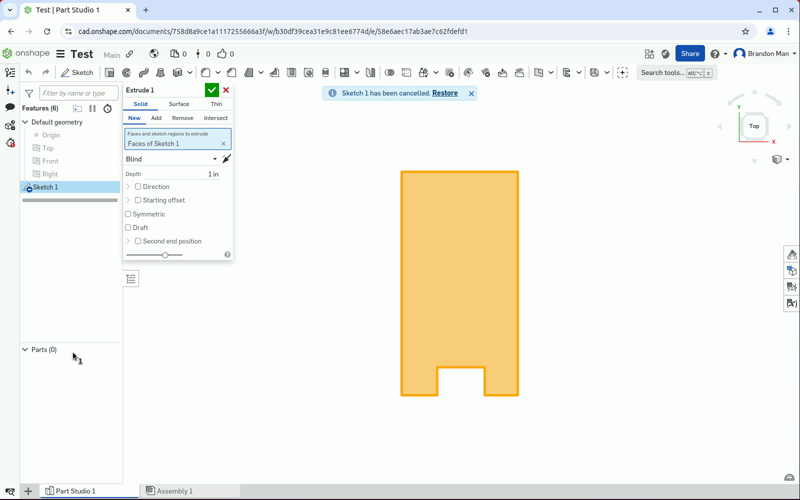
mouse_move(143, 106)
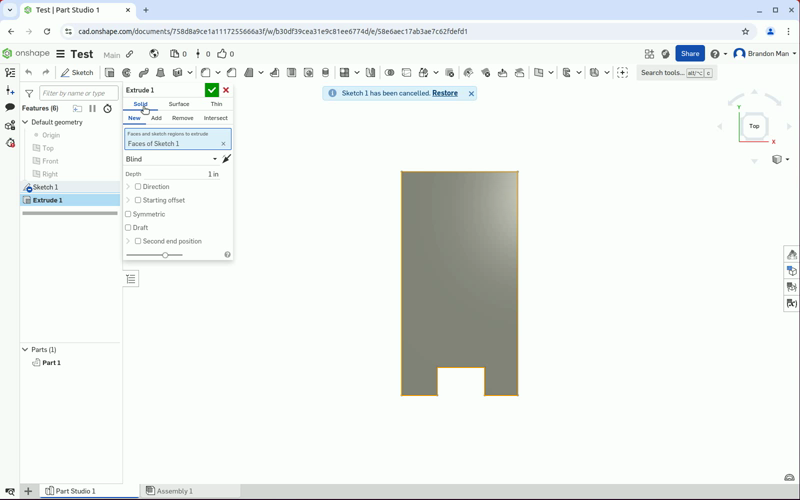
click(143, 106)
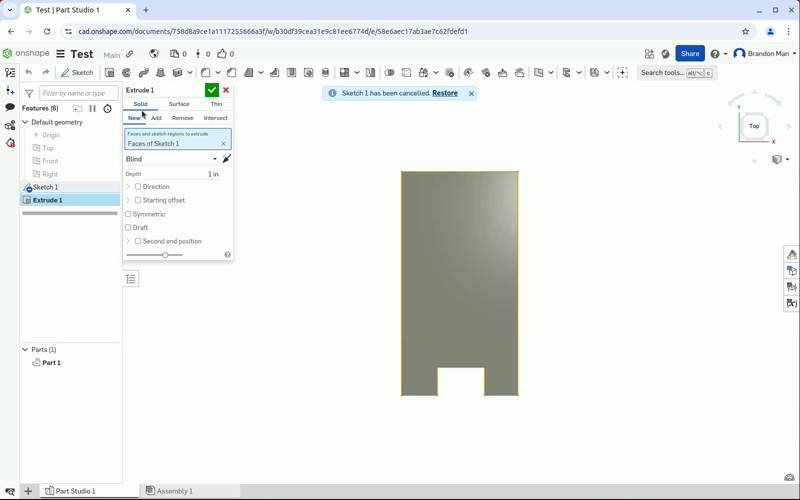
mouse_move(137, 120)
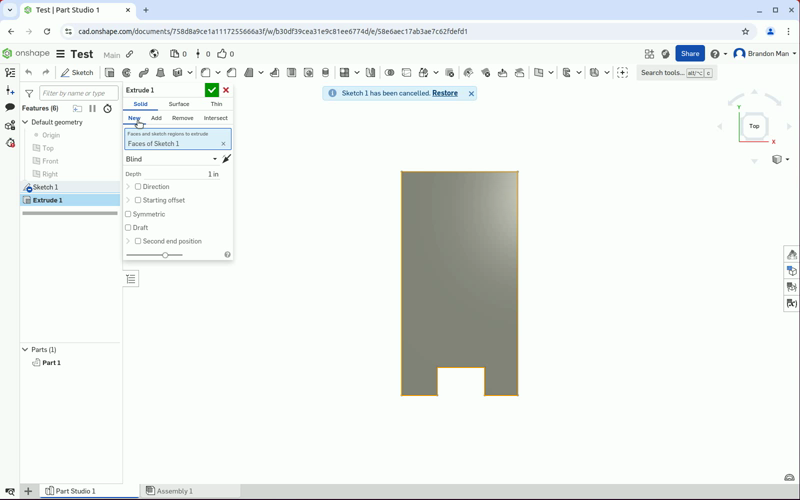
click(137, 120)
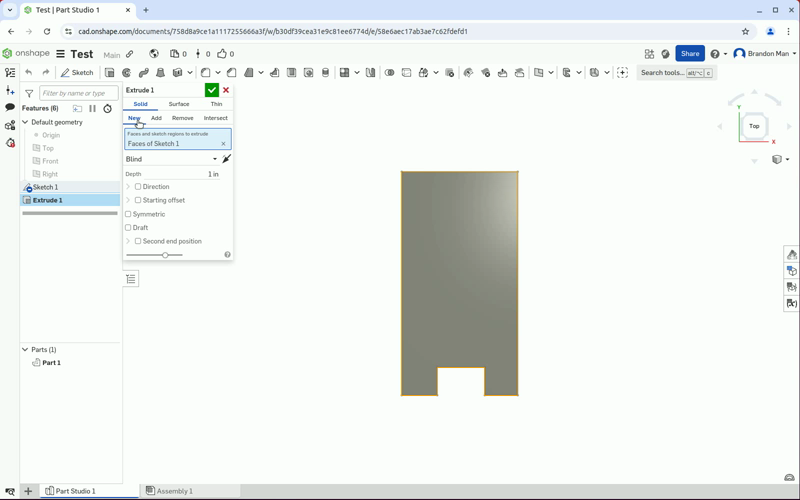
key(tab, 4)
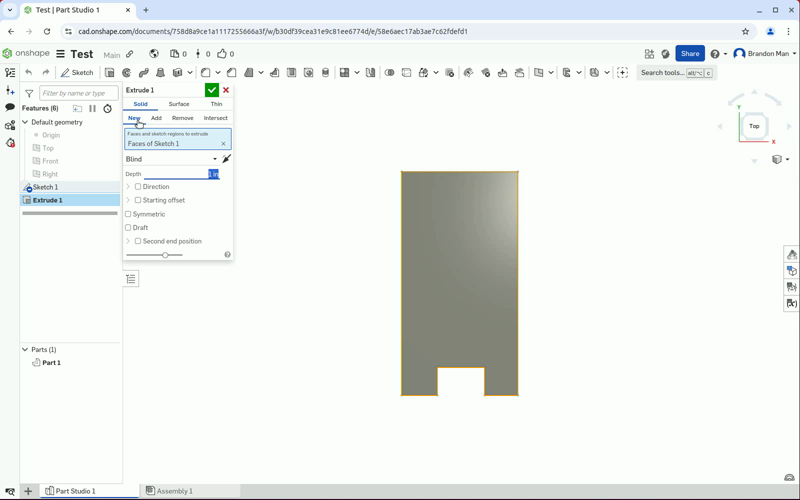
text(9.628)
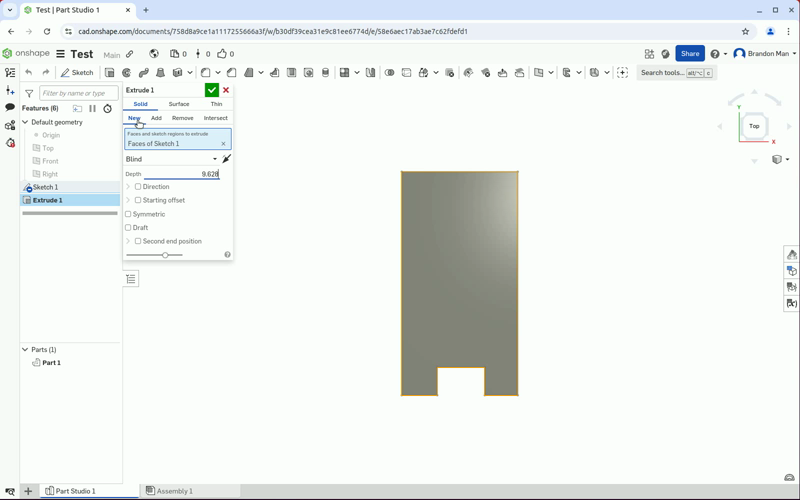
key(enter)
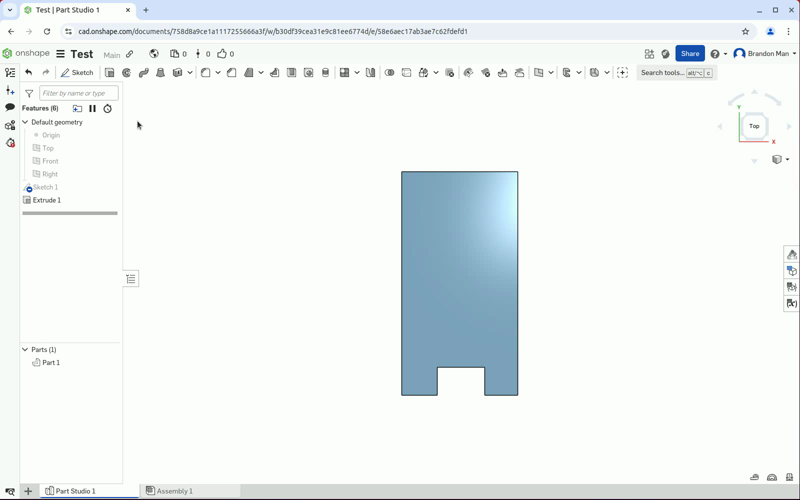
key(shift+h)
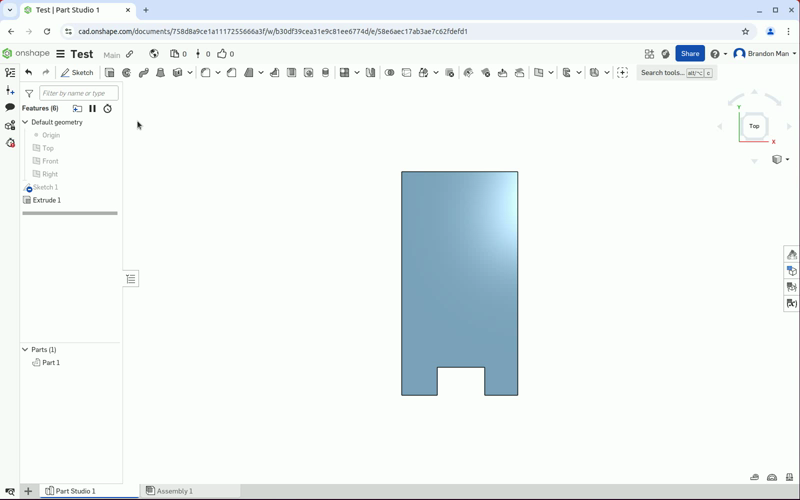
key(shift+h)
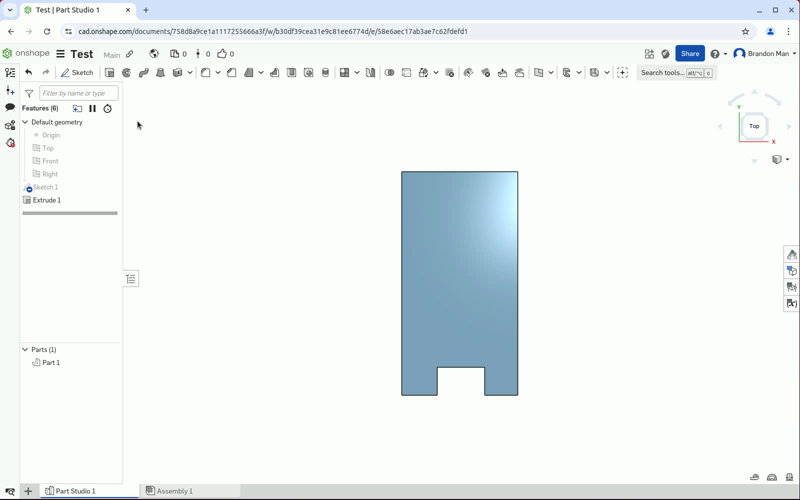
mouse_move(73, 189)
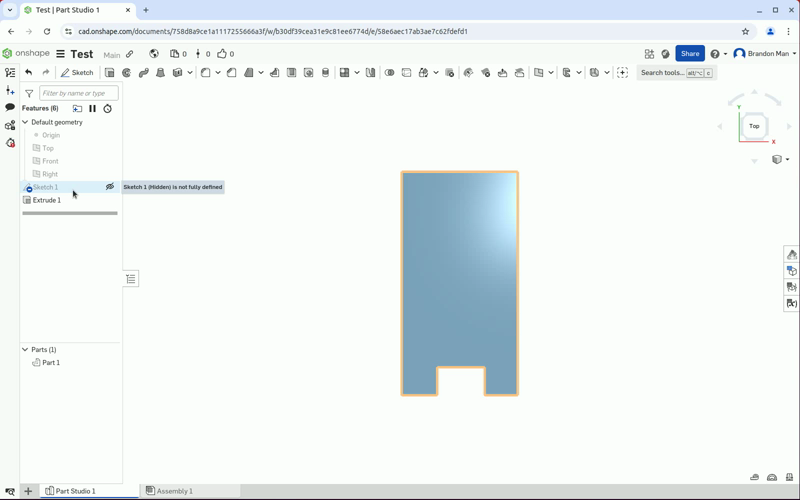
click(73, 189)
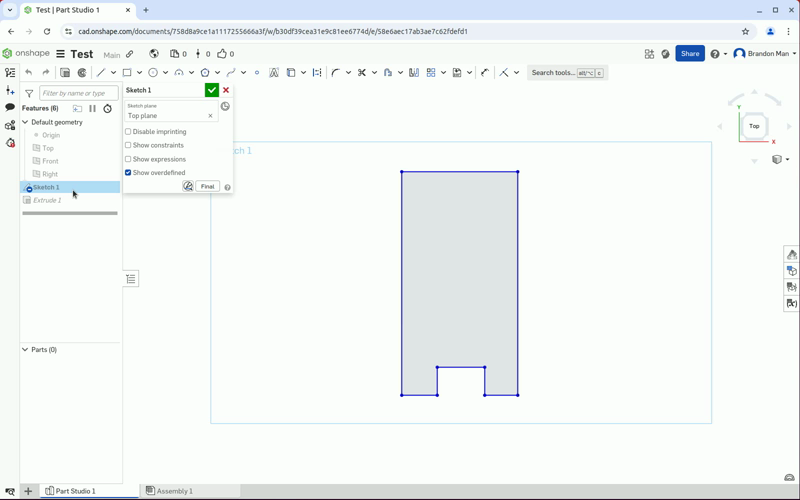
mouse_move(229, 92)
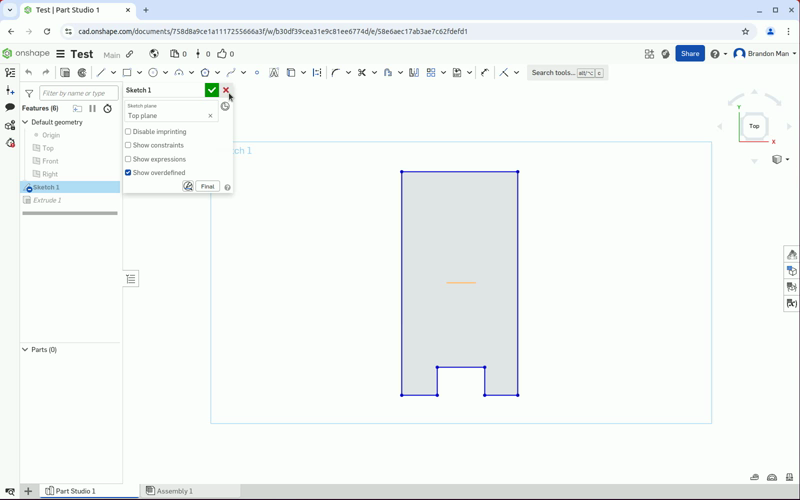
click(229, 92)
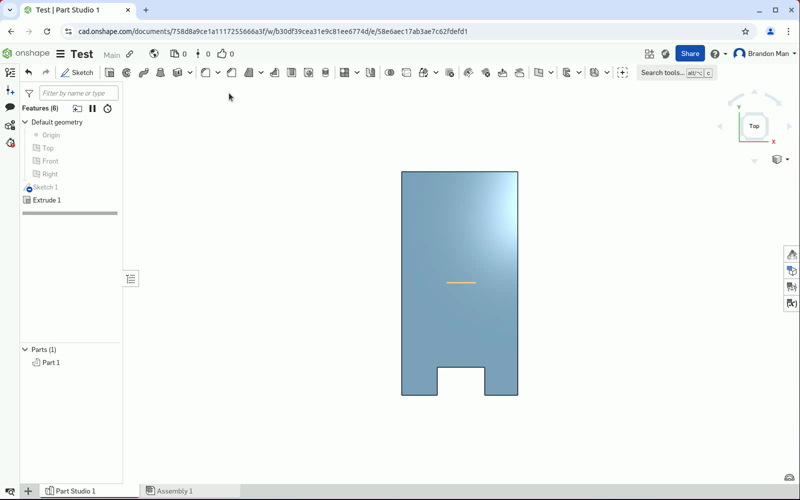
mouse_move(541, 75)
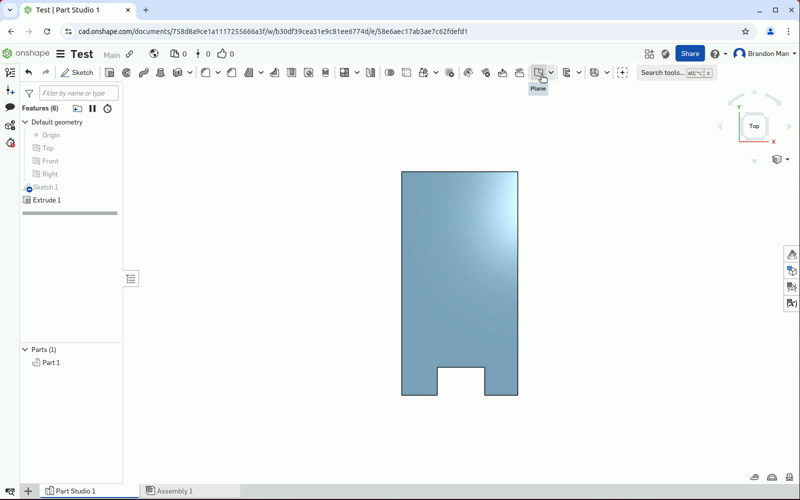
click(541, 75)
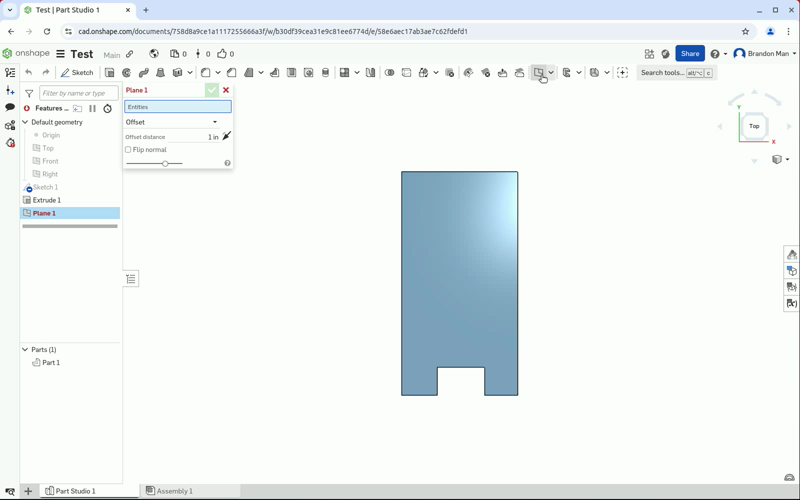
mouse_move(73, 150)
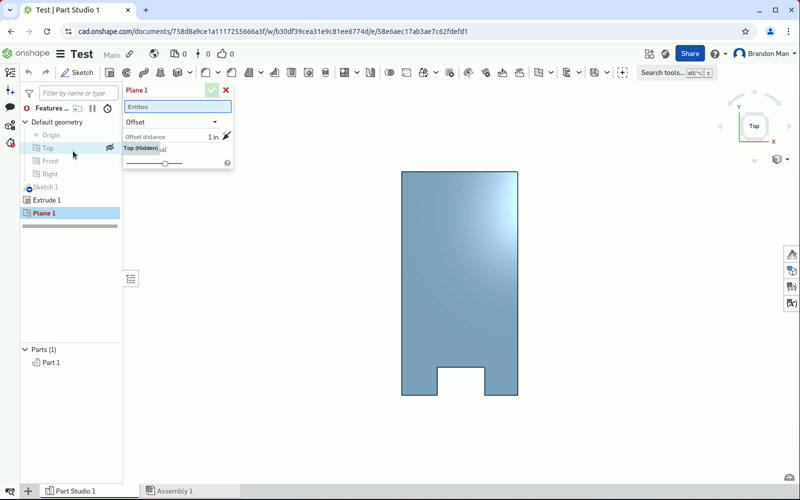
click(73, 150)
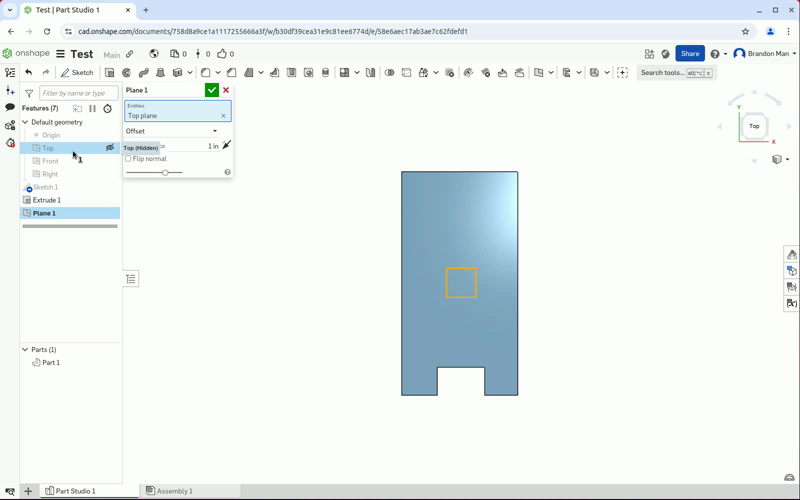
key(tab, 2)
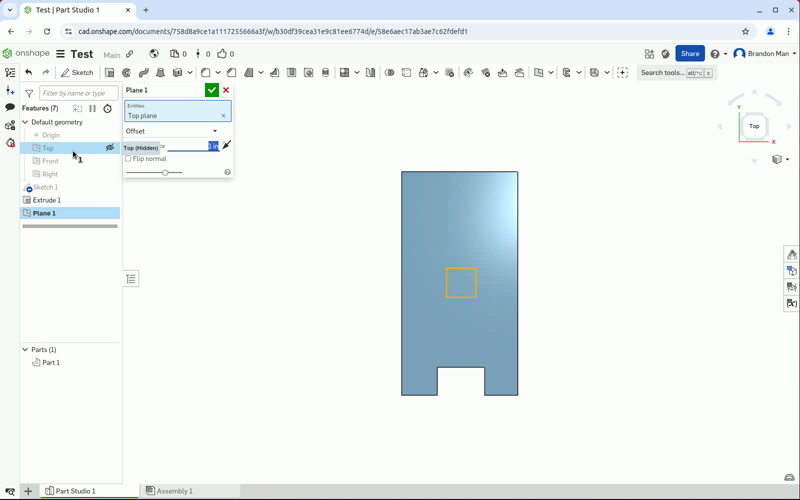
text(9.613)
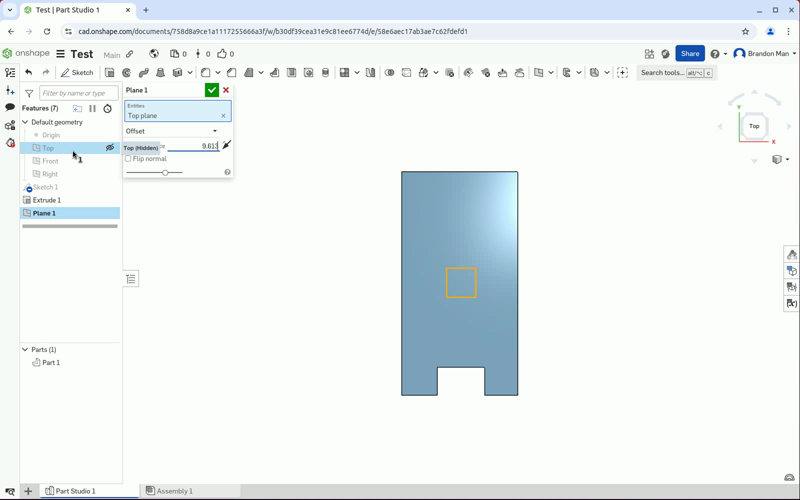
key(enter, 2)
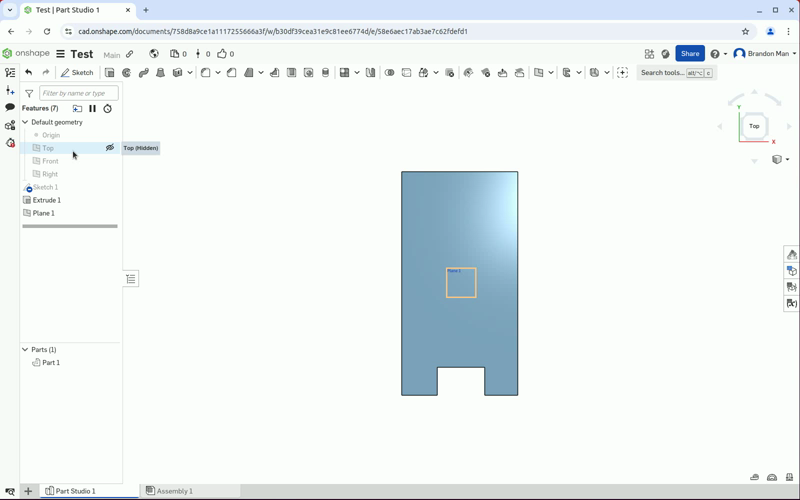
key(shift+s)
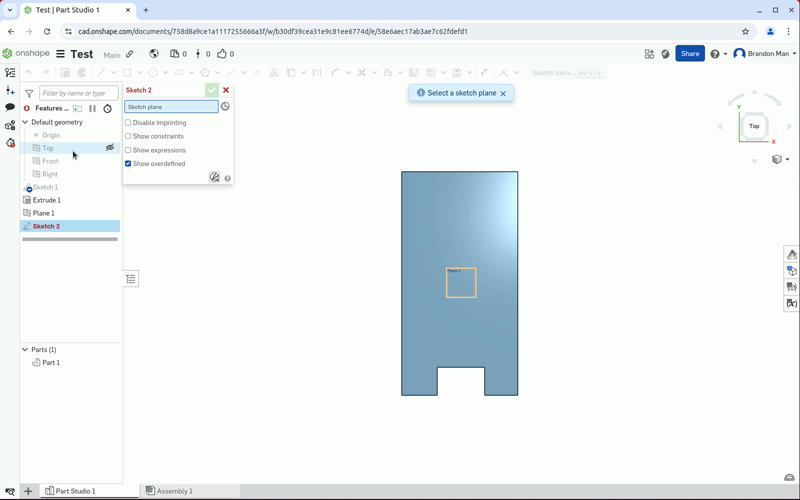
mouse_move(73, 215)
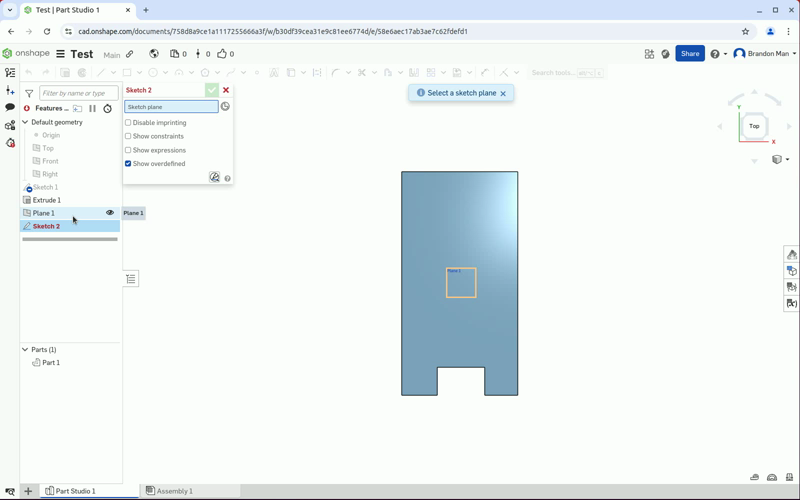
click(73, 215)
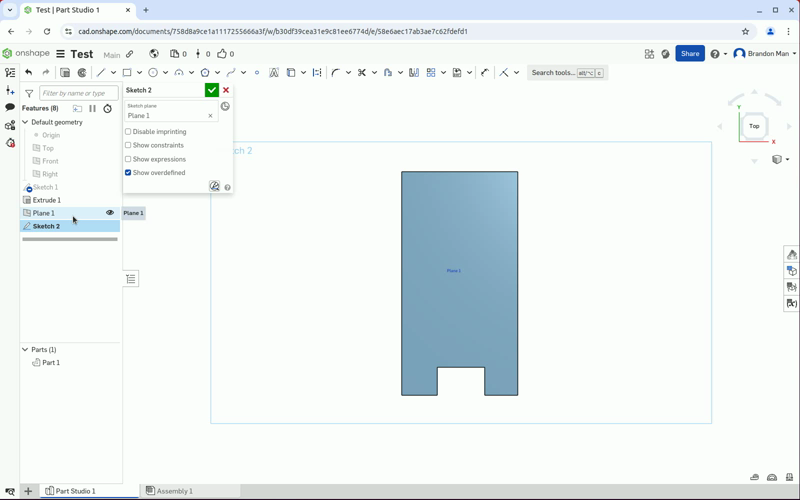
mouse_move(73, 352)
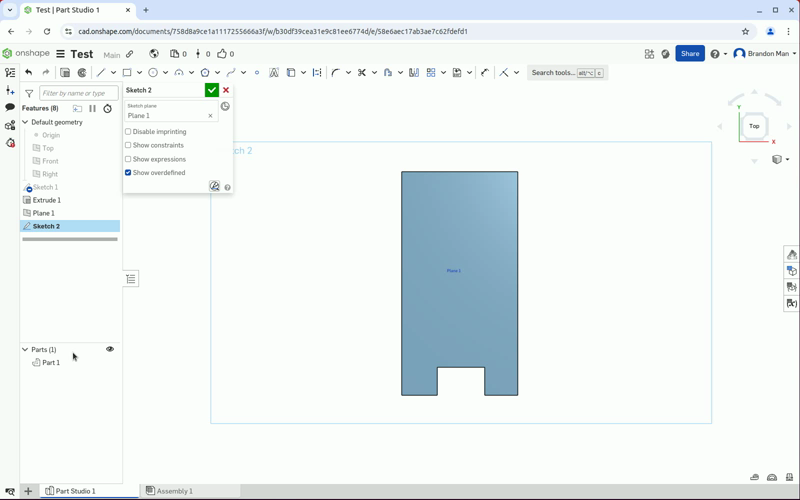
key(y)
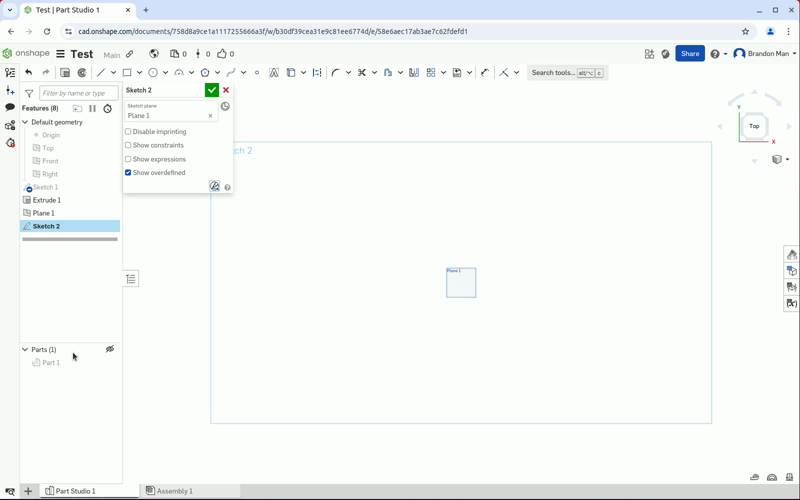
key(c)
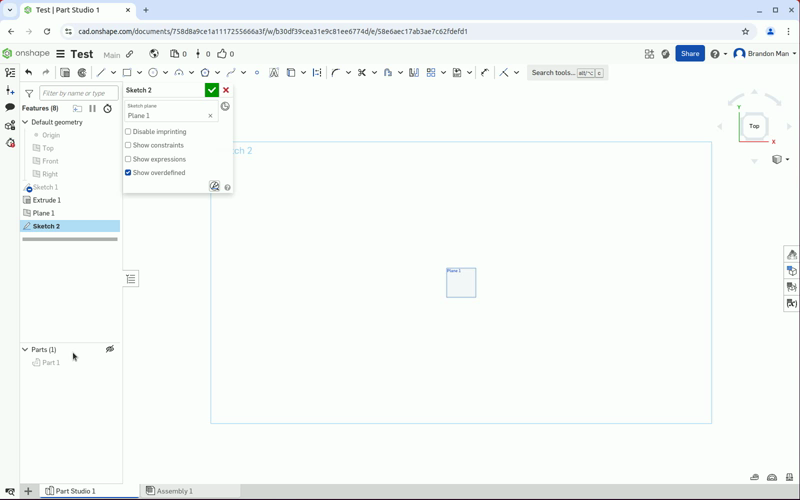
key_down(shift)
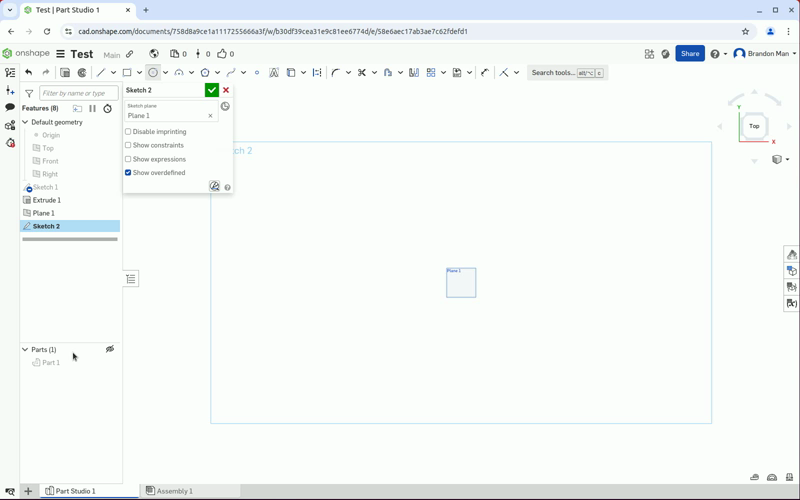
mouse_move(421, 376)
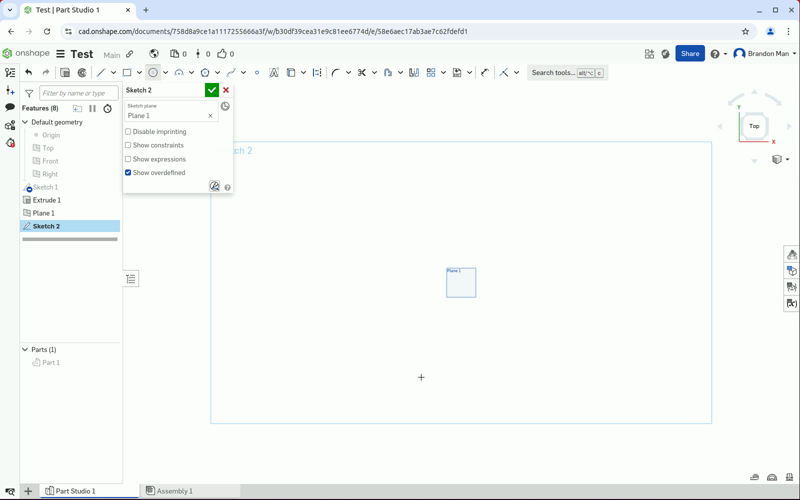
click(421, 376)
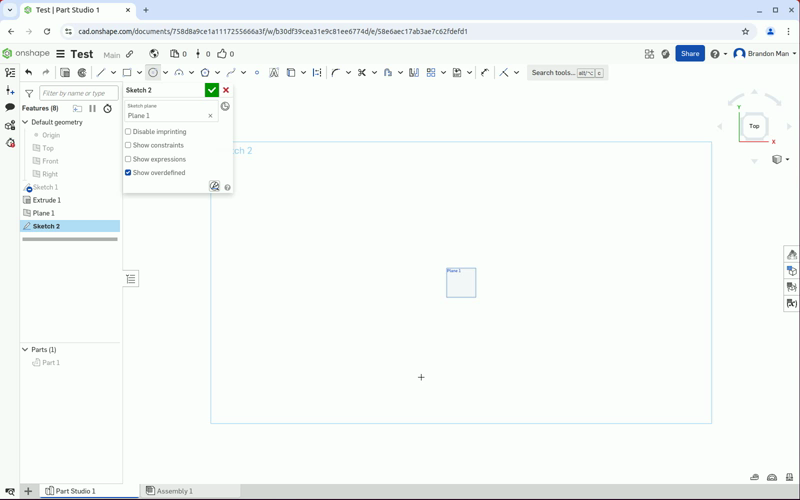
key_up(shift)
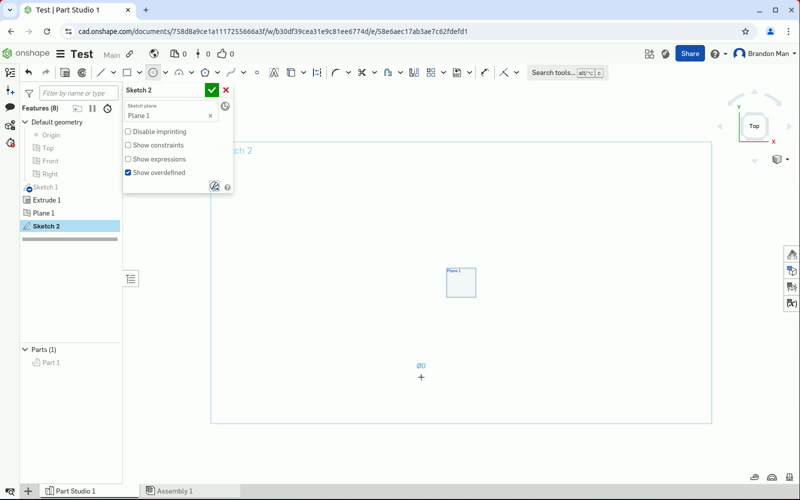
mouse_move(431, 376)
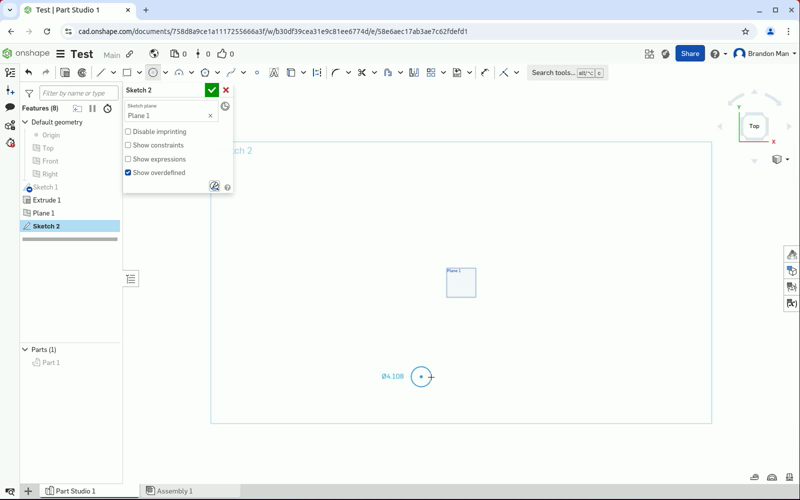
click(431, 376)
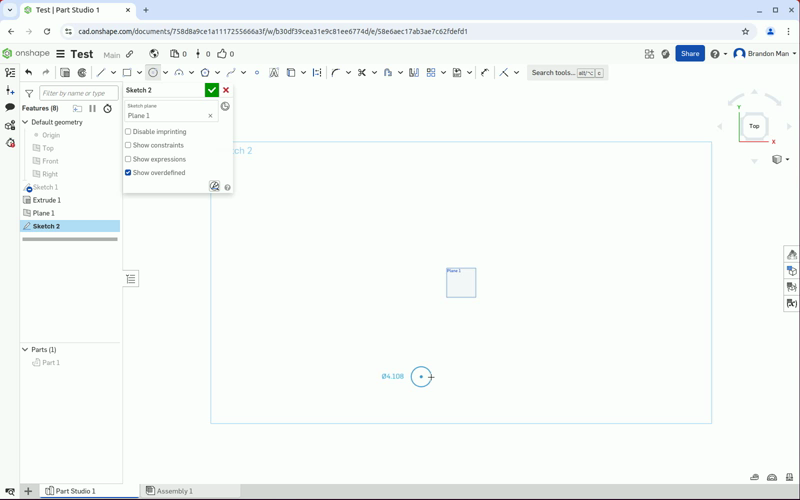
key(esc)
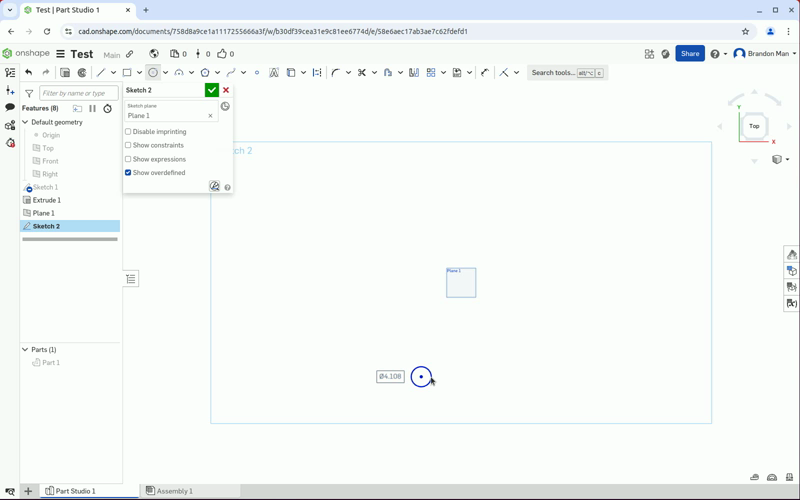
mouse_move(416, 376)
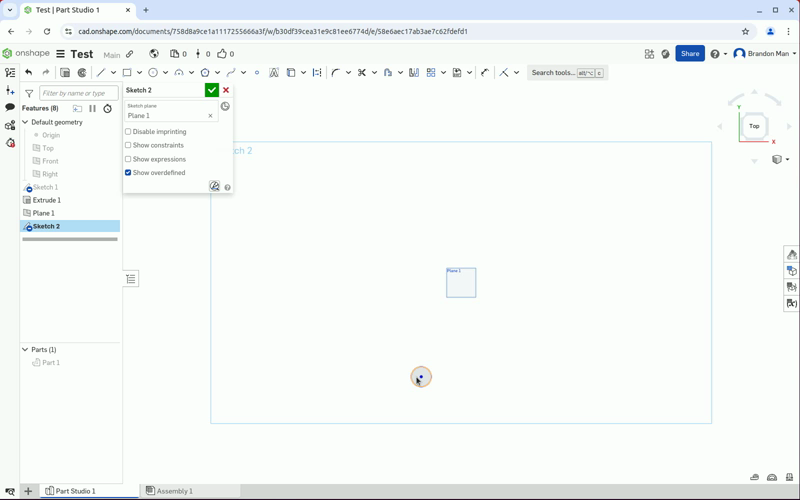
scroll(6)
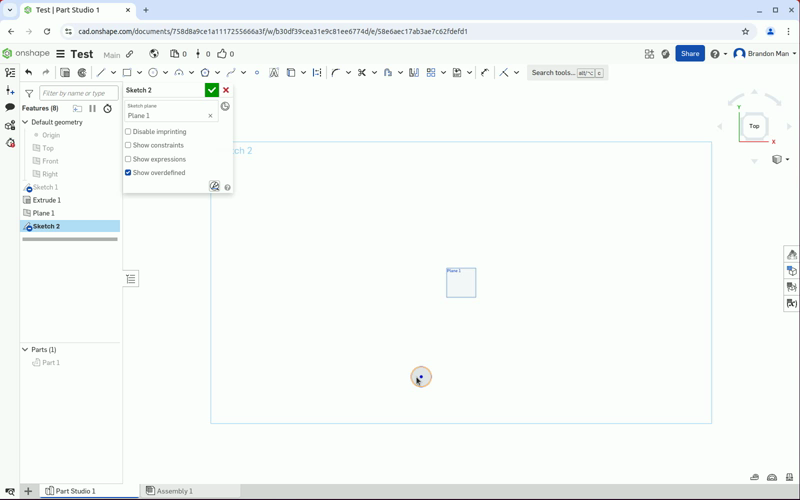
scroll(6)
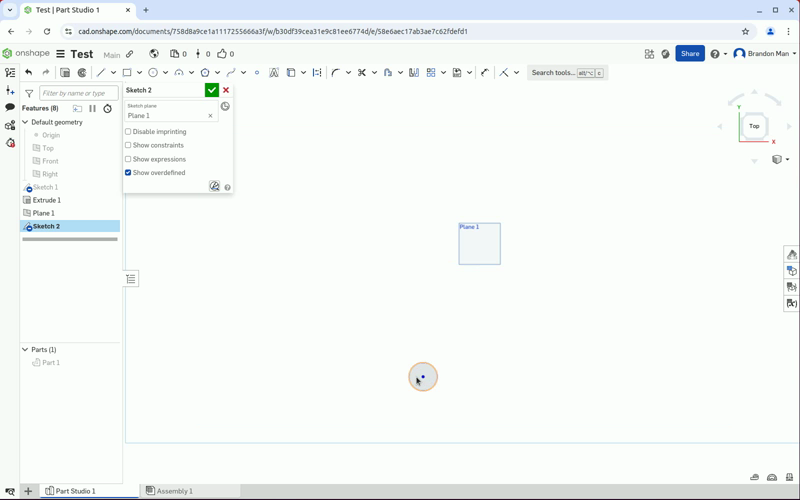
scroll(6)
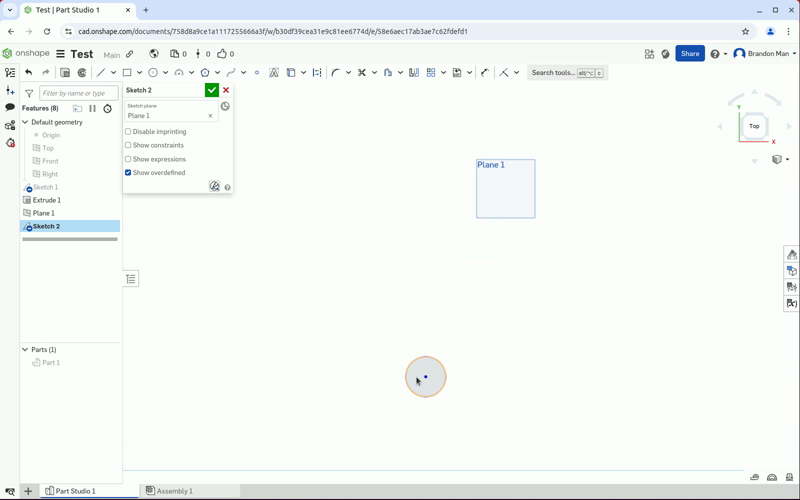
scroll(6)
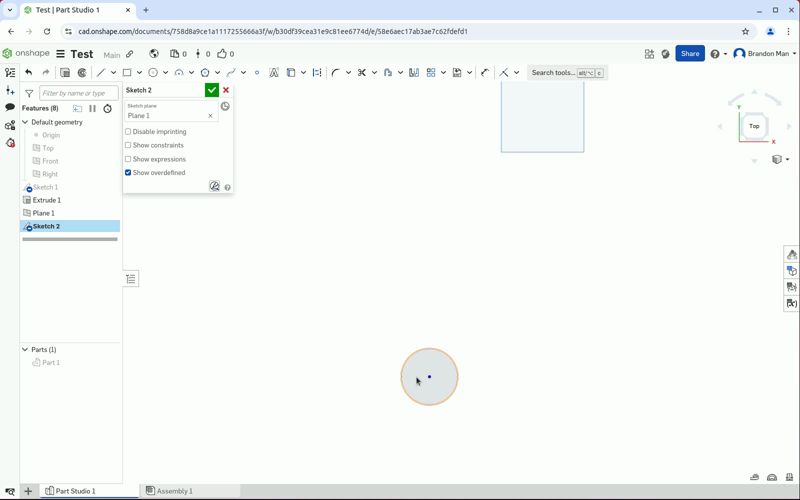
scroll(6)
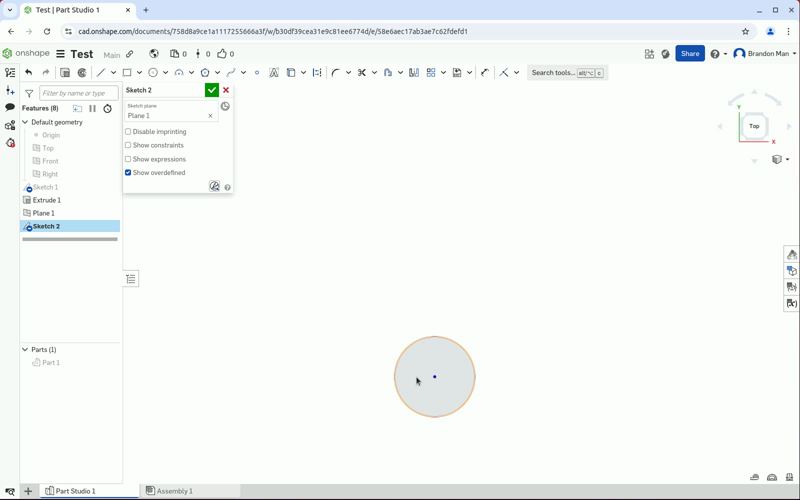
scroll(6)
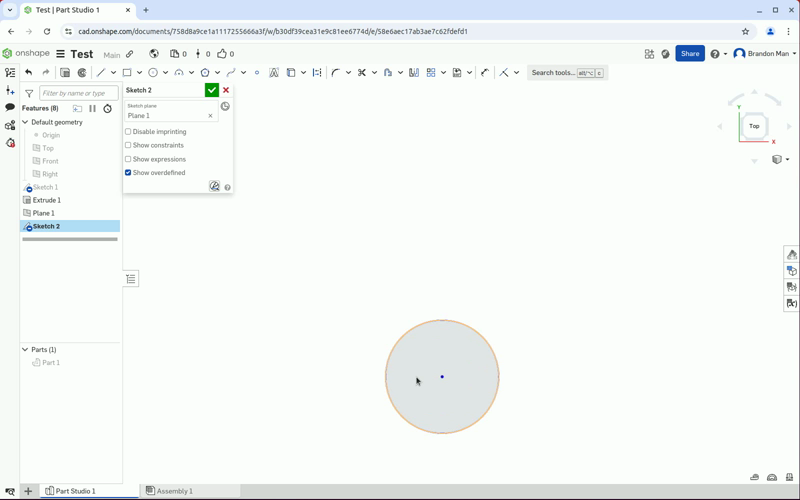
scroll(6)
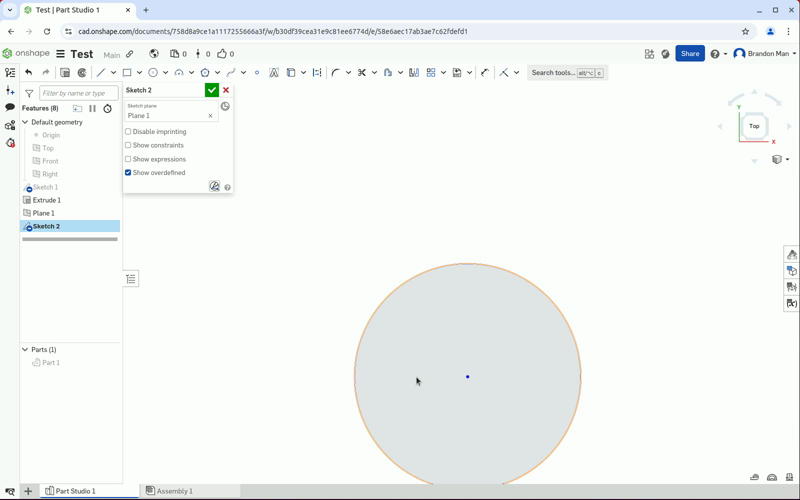
click(416, 376)
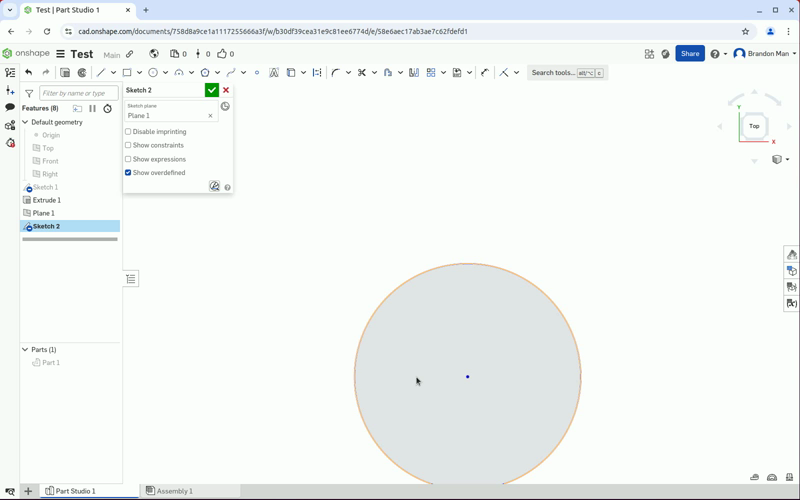
scroll(-6)
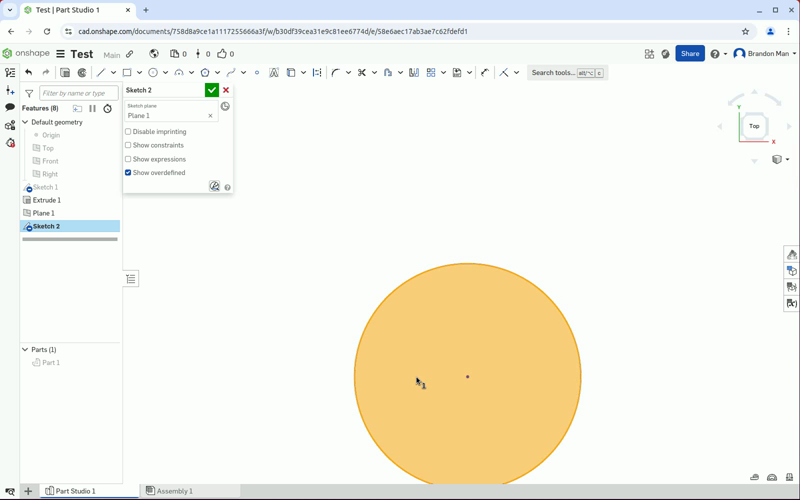
scroll(-6)
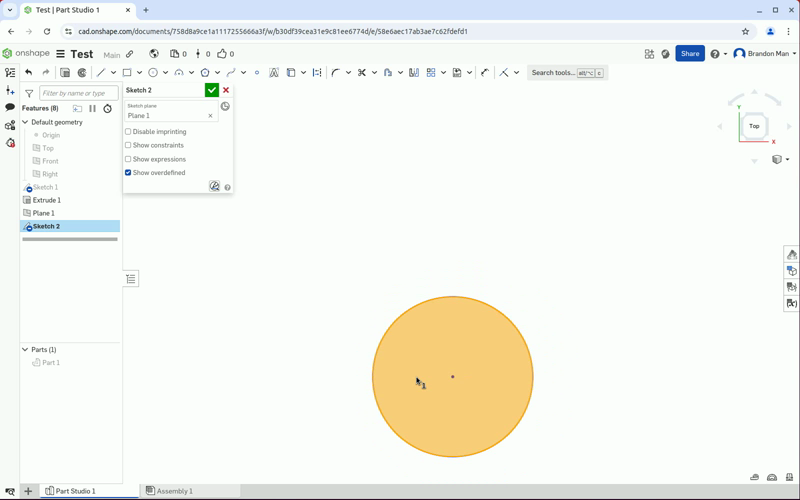
scroll(-6)
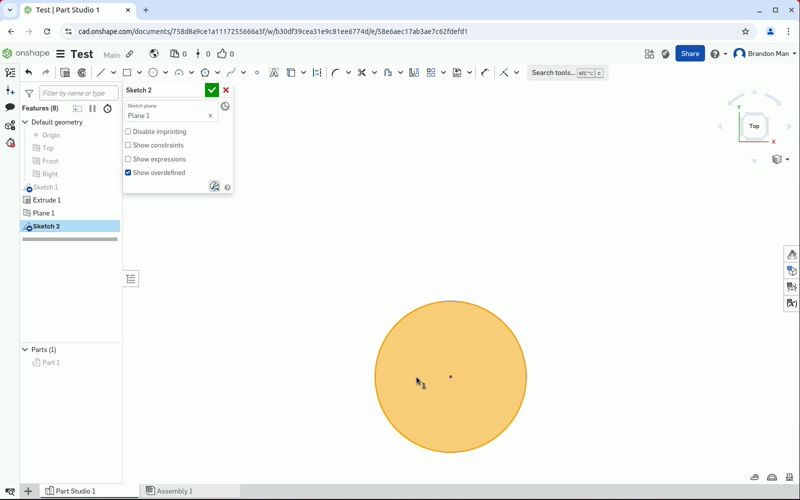
scroll(-6)
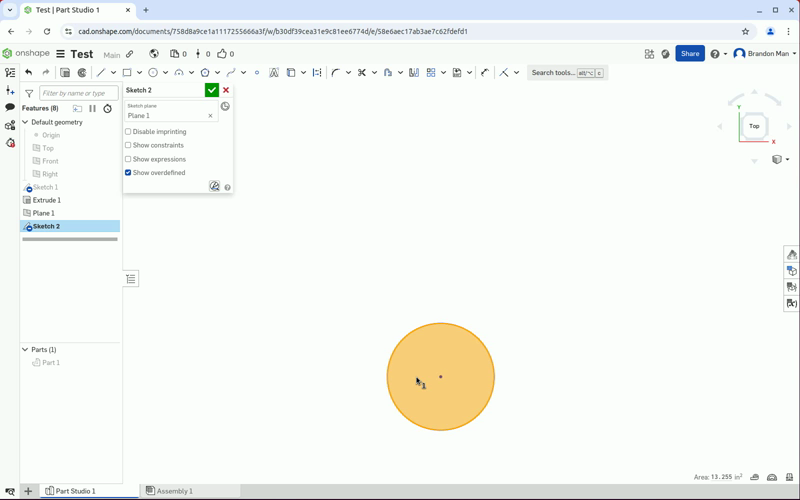
scroll(-6)
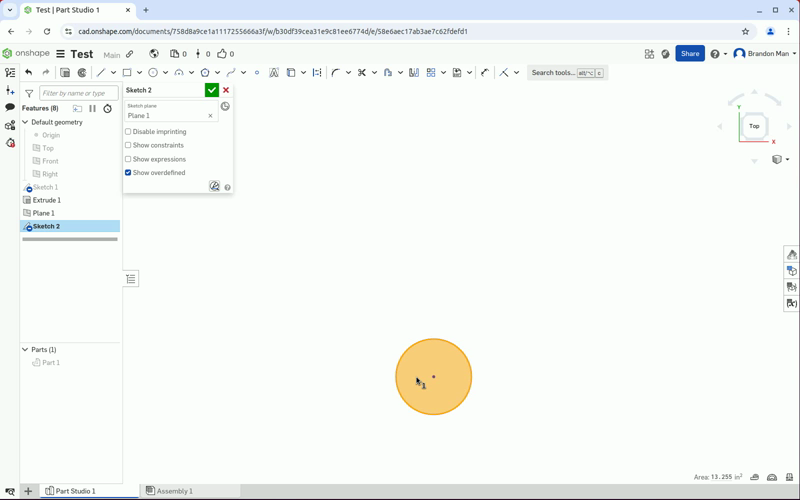
scroll(-6)
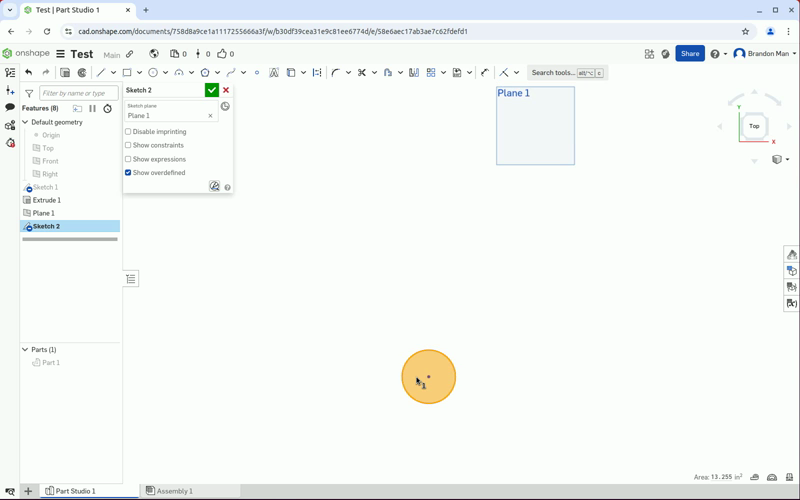
scroll(-6)
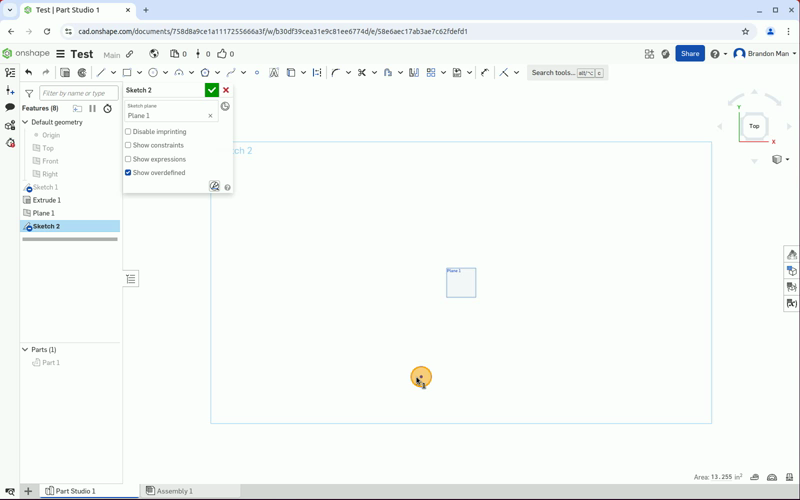
mouse_move(73, 352)
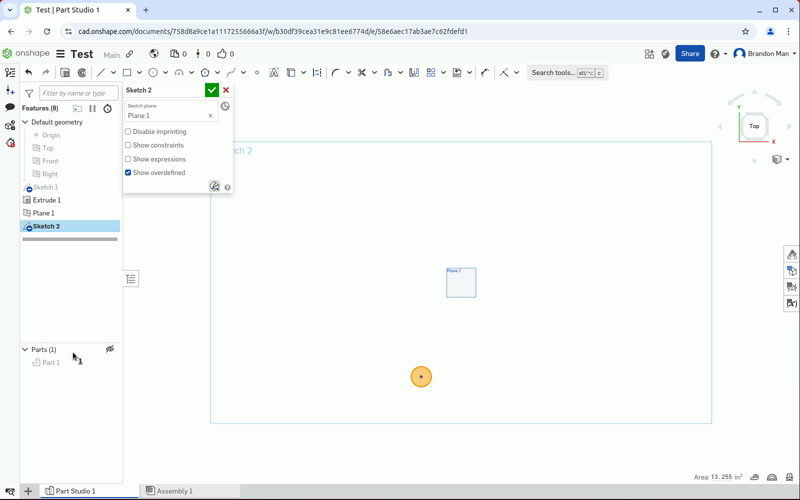
key(shift+y)
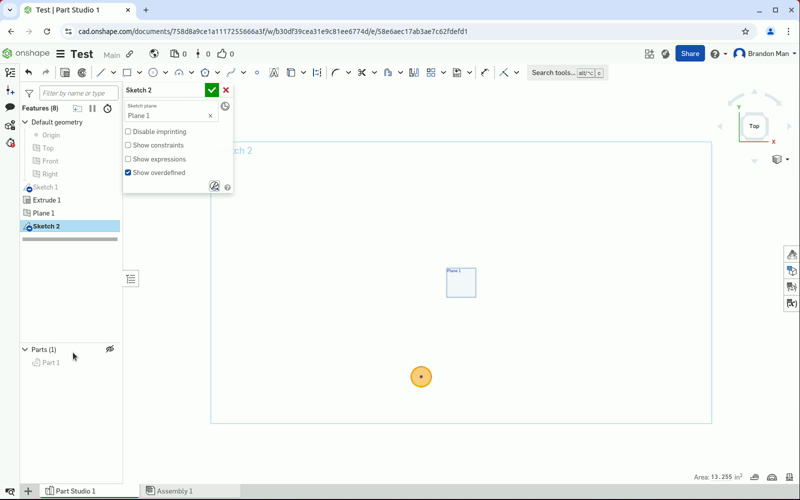
key(shift+e)
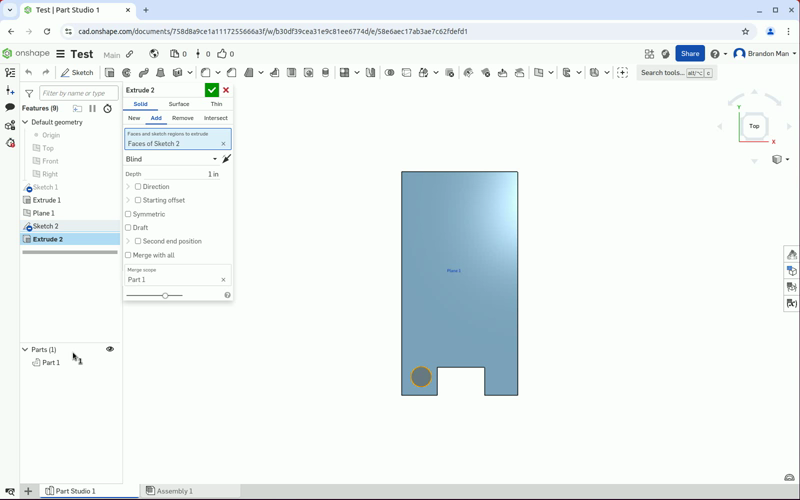
mouse_move(143, 106)
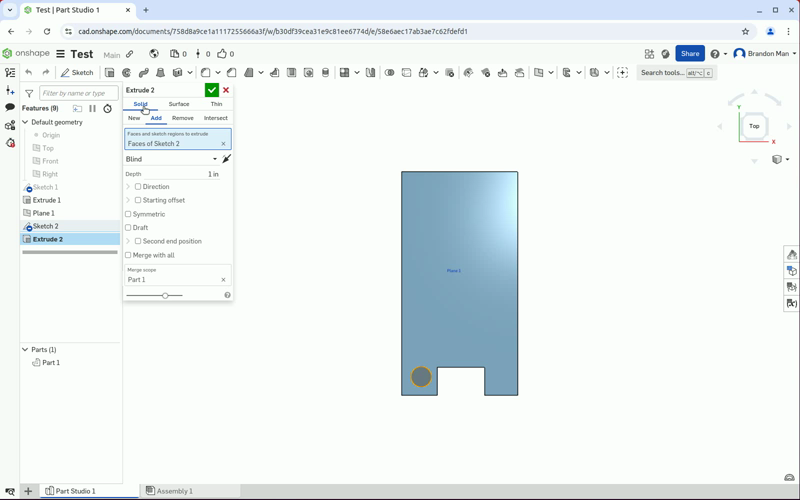
click(143, 106)
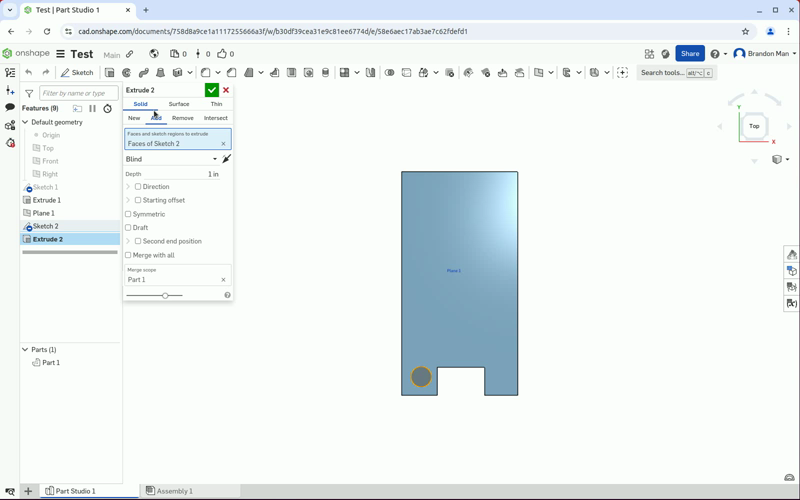
mouse_move(186, 120)
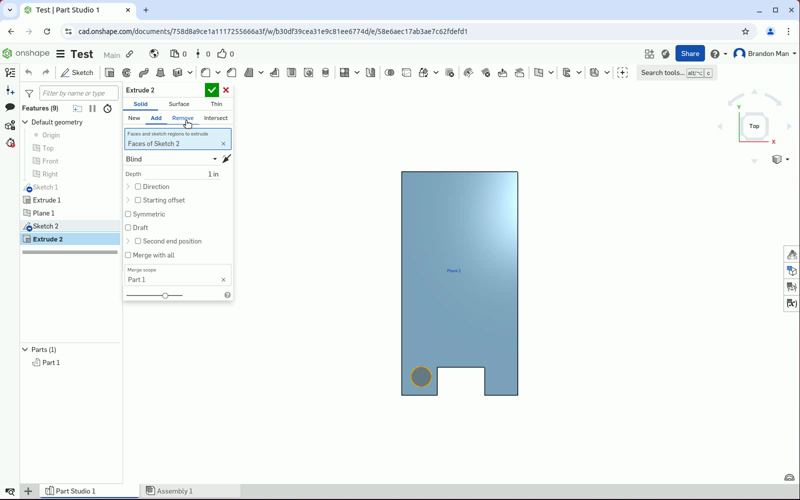
click(186, 120)
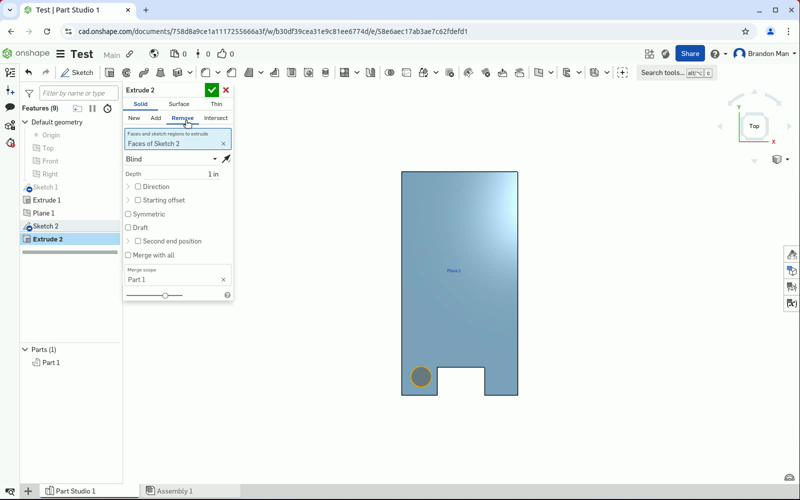
key(tab, 4)
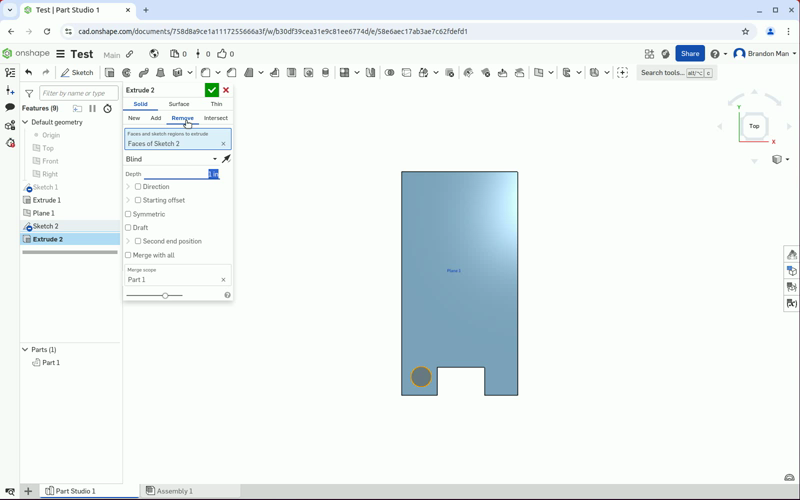
text(9.628)
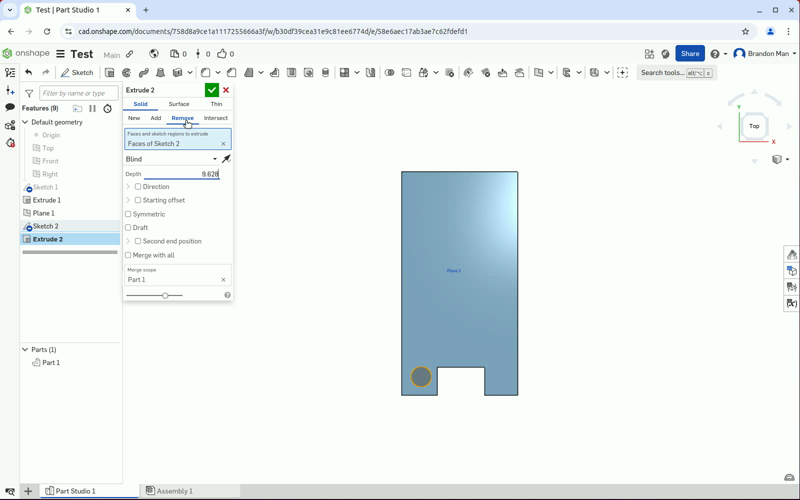
key(tab, 6)
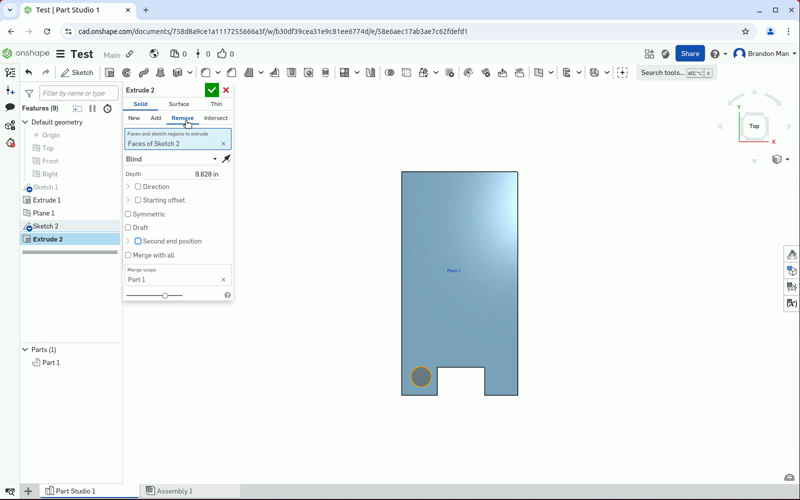
key(space)
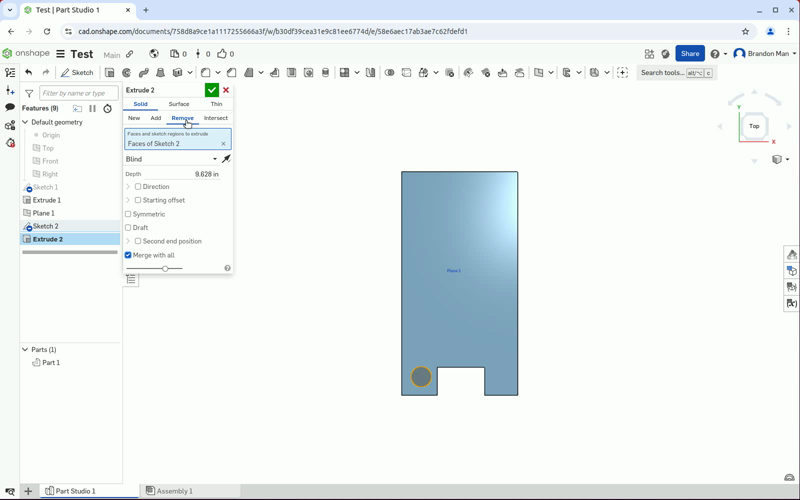
key(enter)
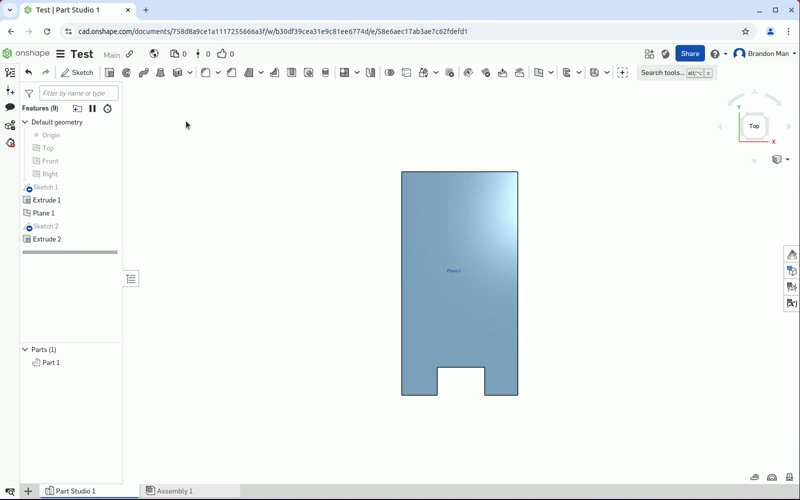
key(shift+h)
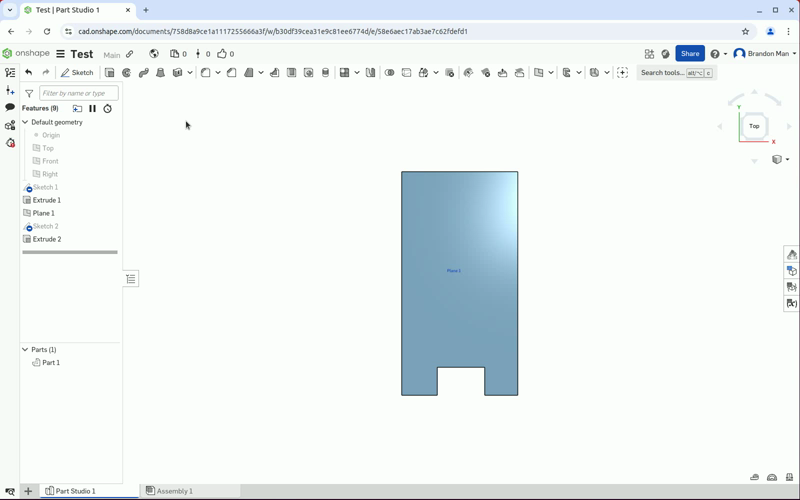
key(shift+h)
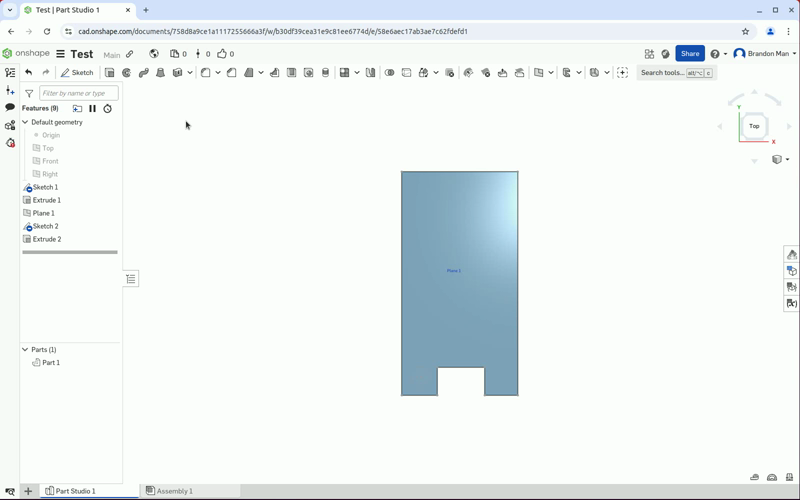
key(shift+7)
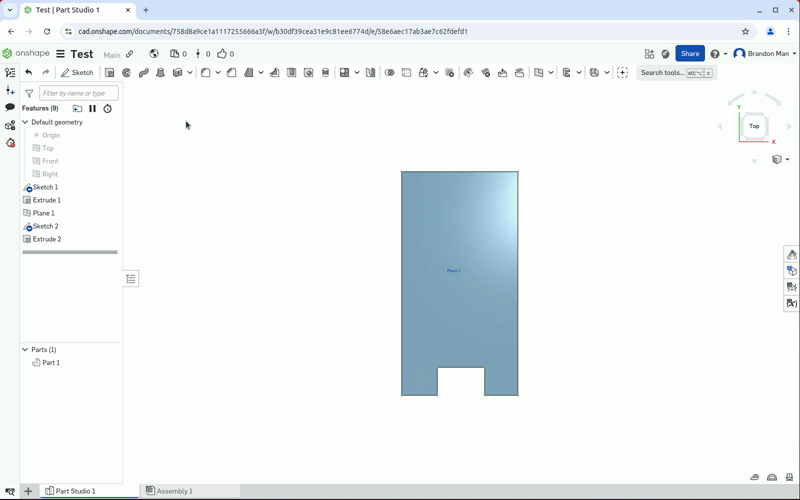
key(up, 3)
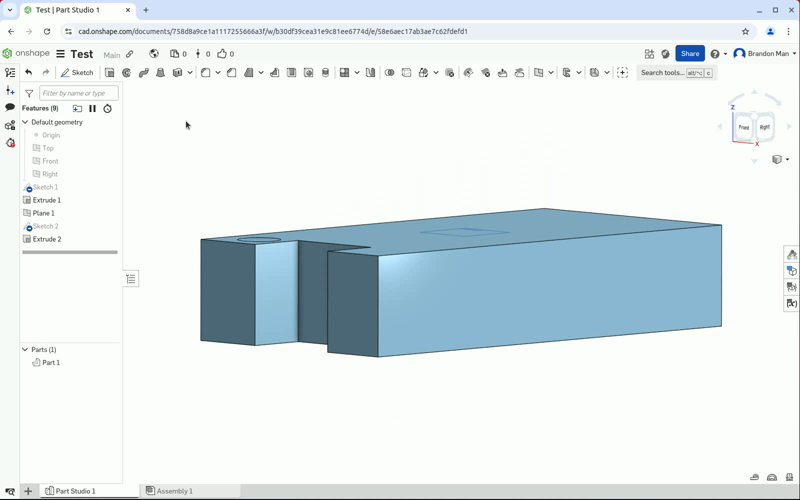
key(left, 3)
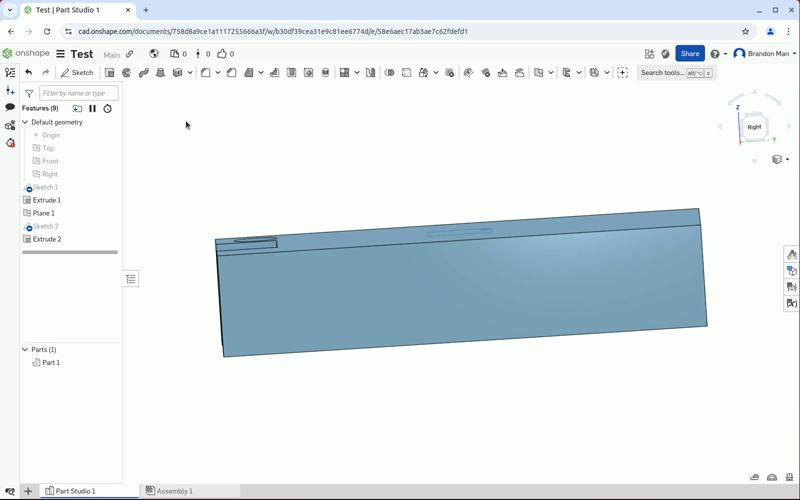
key(right, 3)
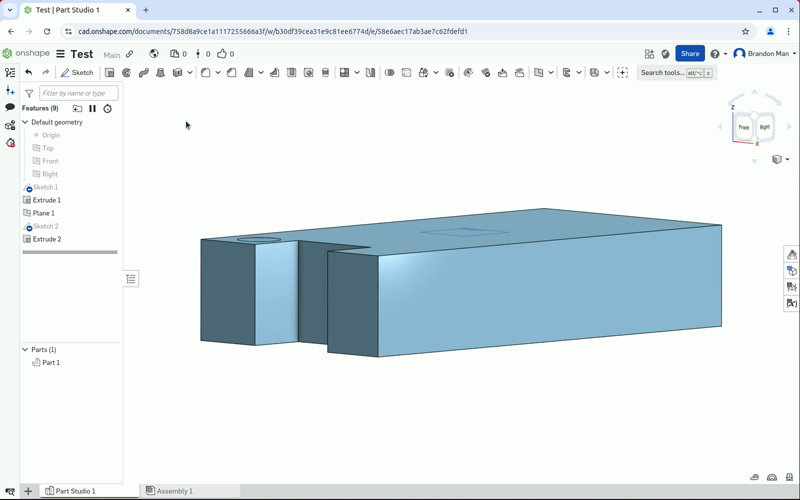
key(down, 3)
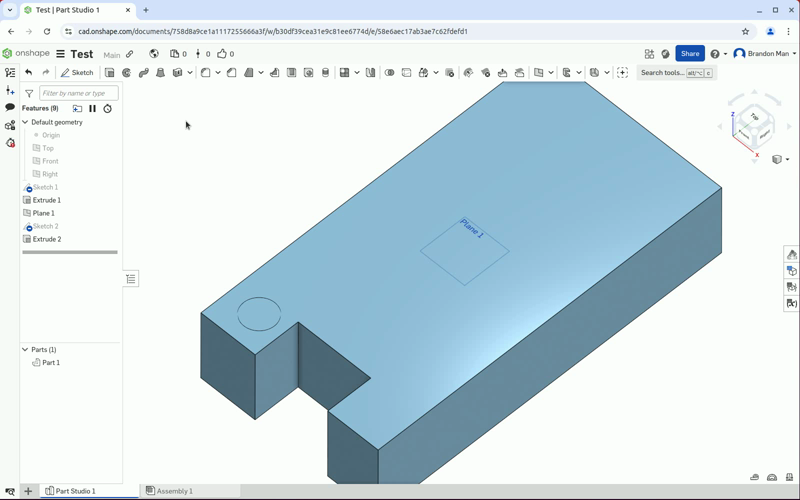
mouse_move(73, 189)
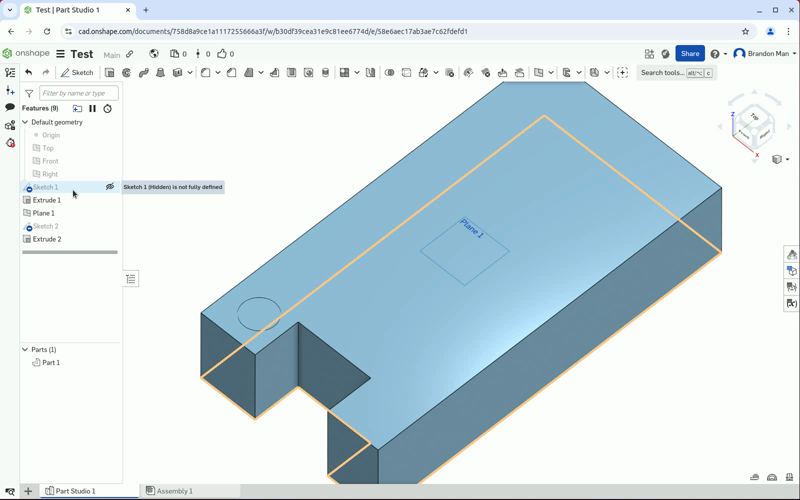
click(73, 189)